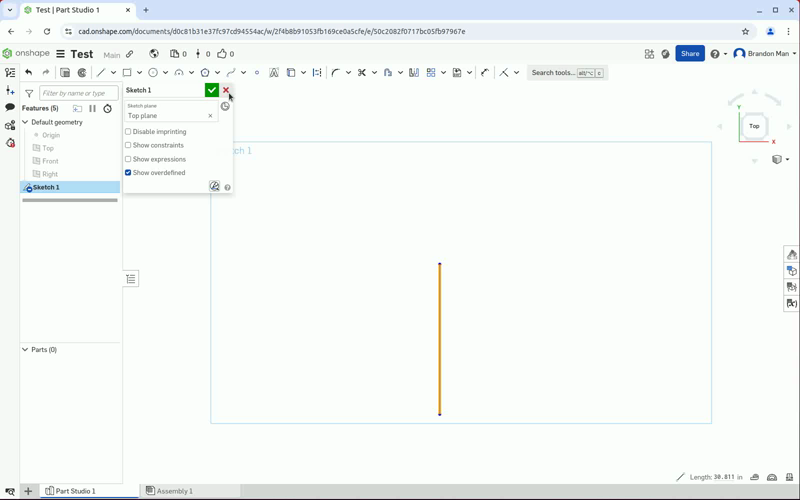
key(shift+h)
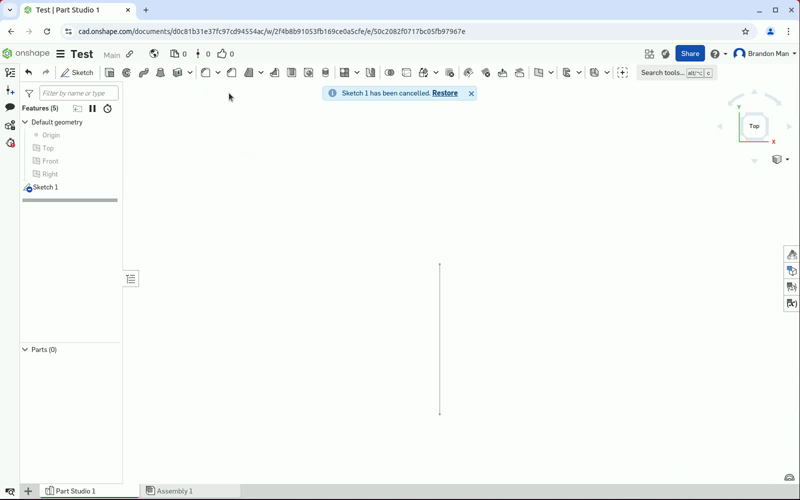
key(shift+s)
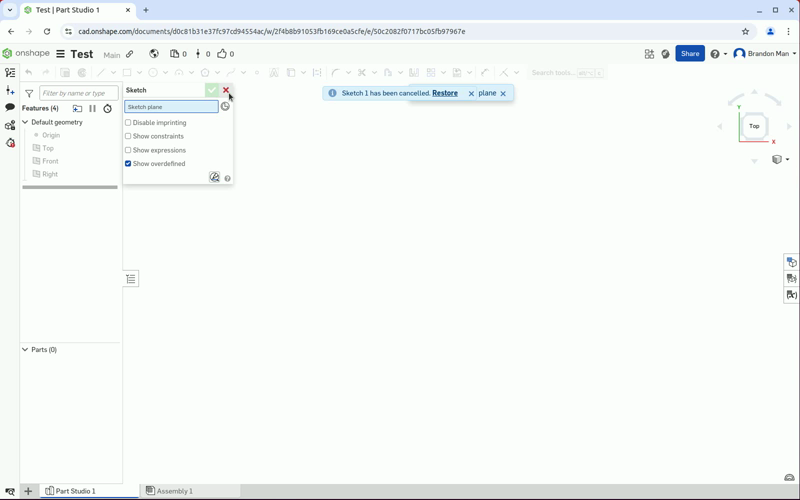
mouse_move(73, 150)
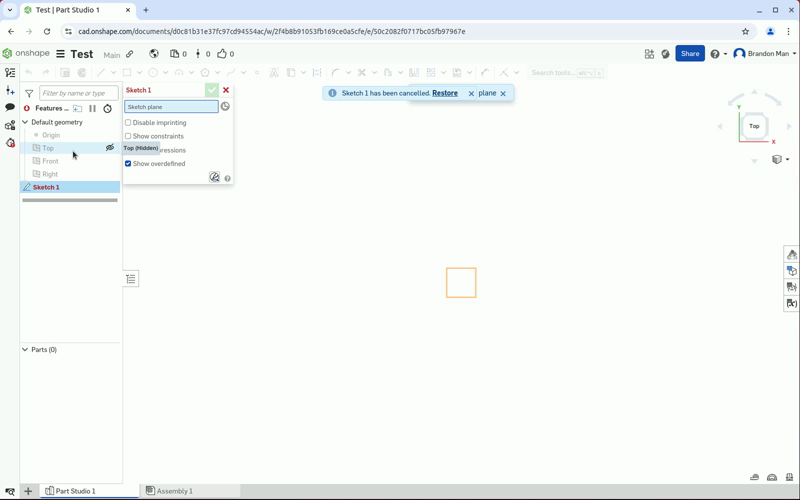
click(73, 150)
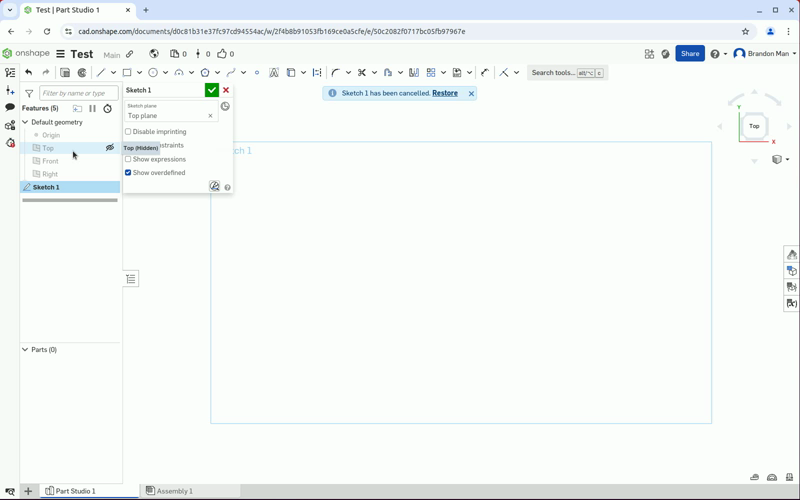
mouse_move(73, 352)
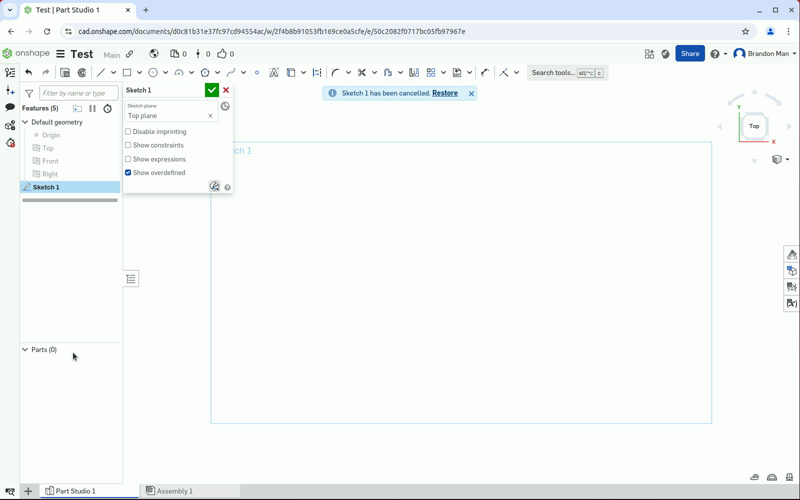
key(y)
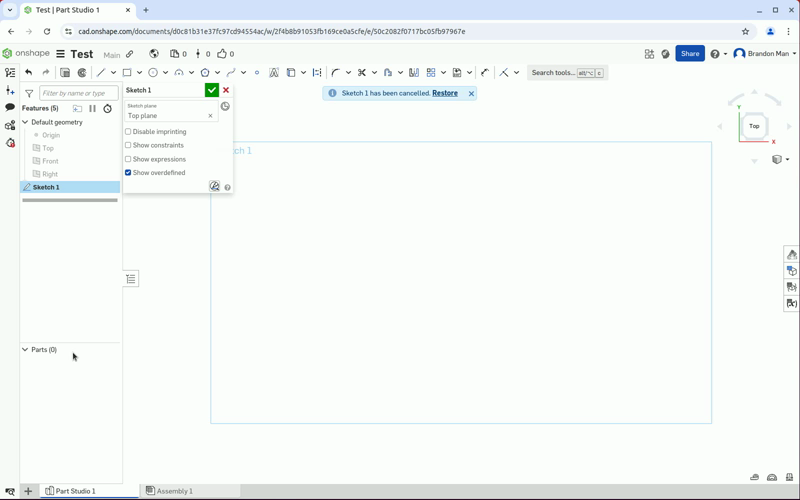
key(c)
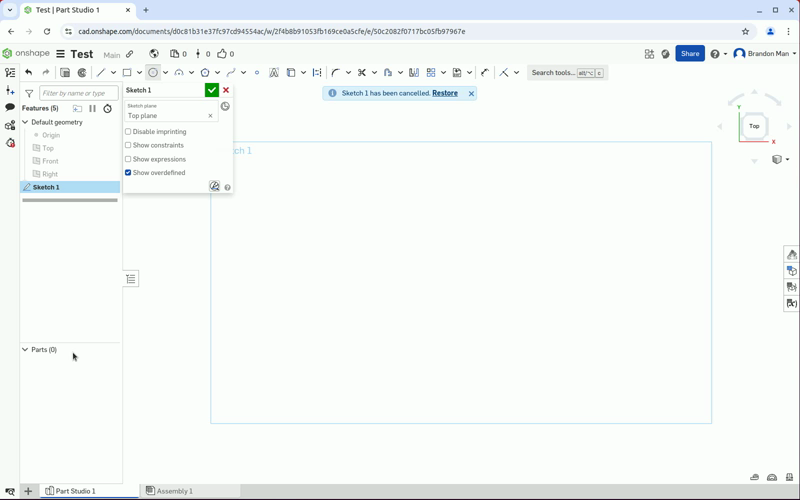
key_down(shift)
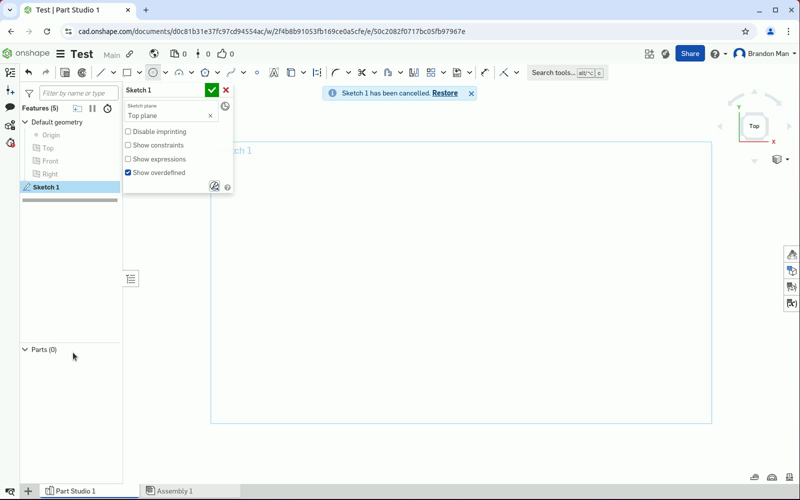
mouse_move(461, 282)
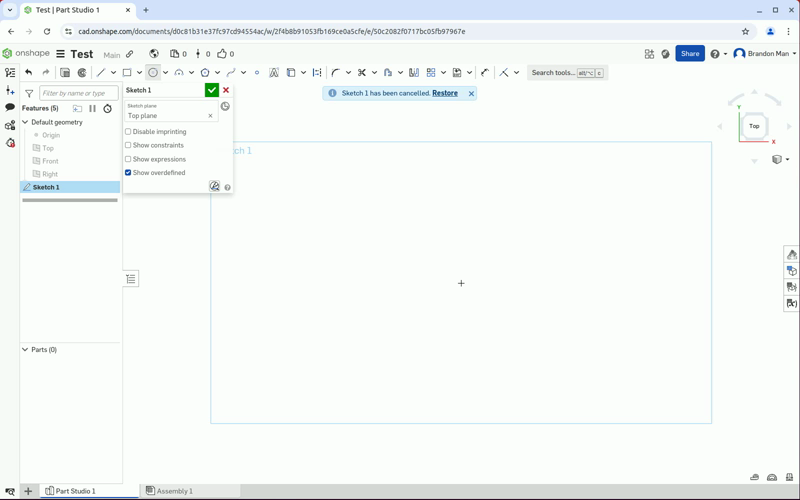
click(461, 282)
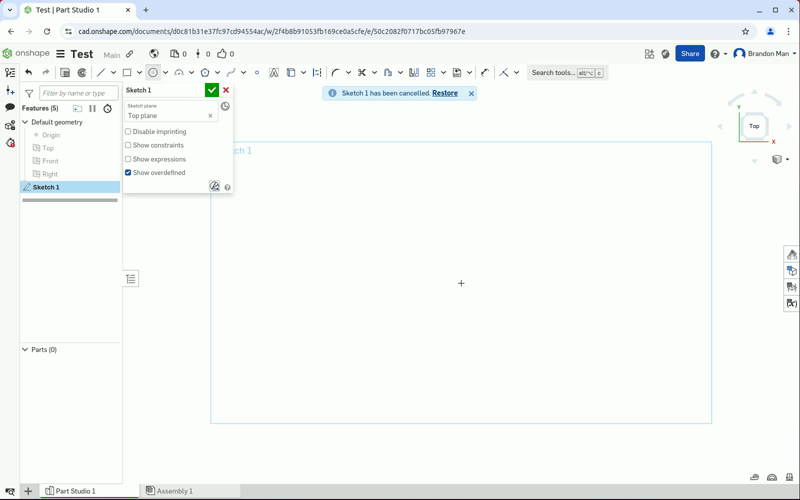
key_up(shift)
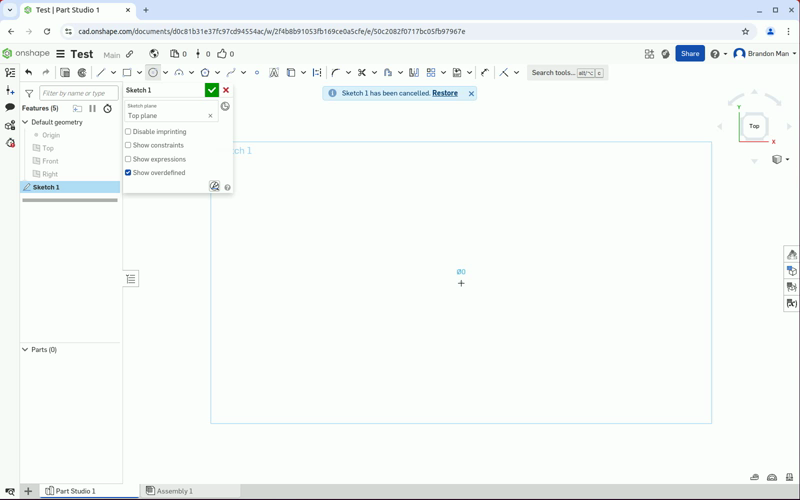
mouse_move(556, 282)
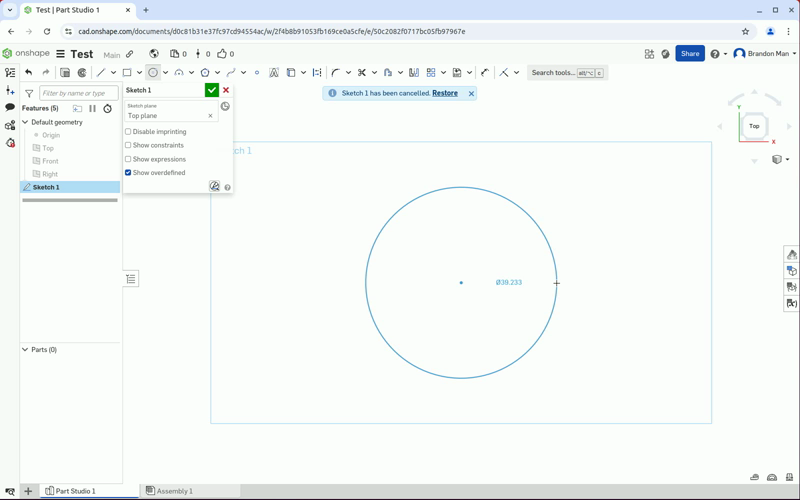
click(556, 282)
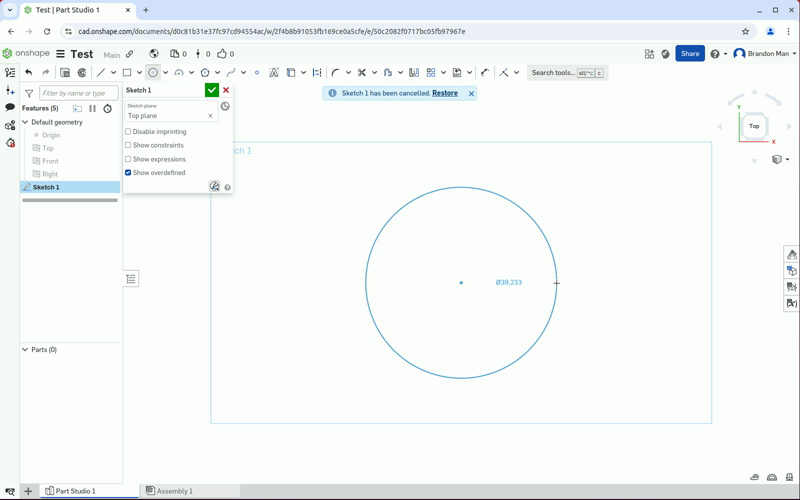
key(esc)
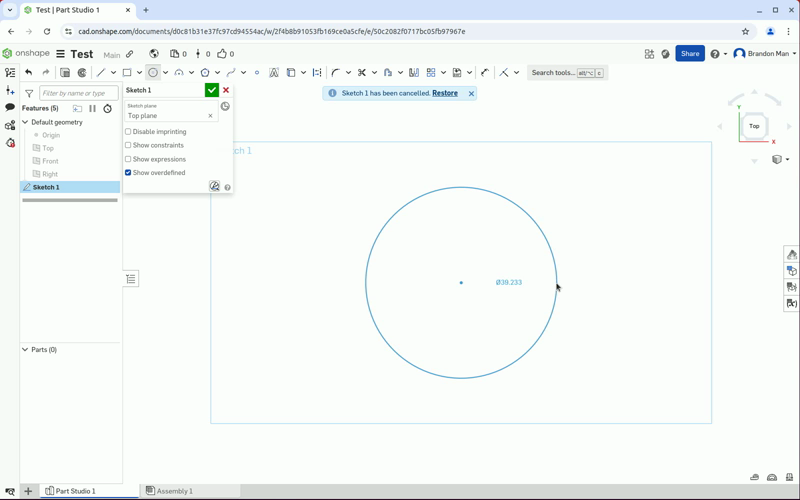
key(c)
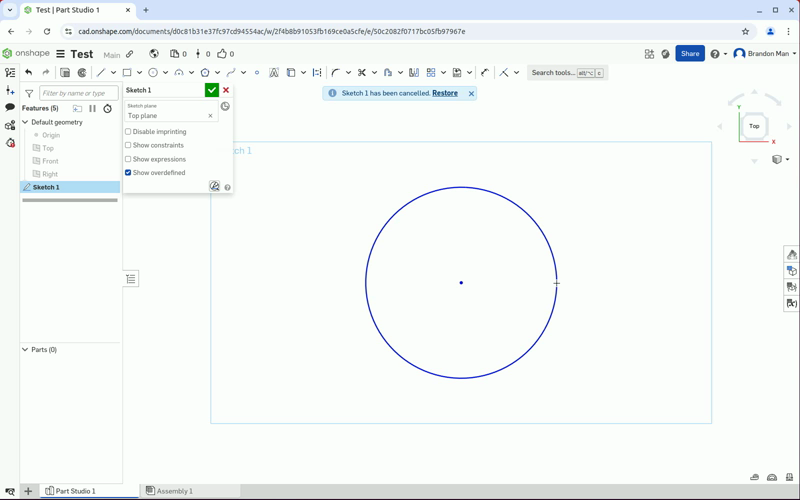
key_down(shift)
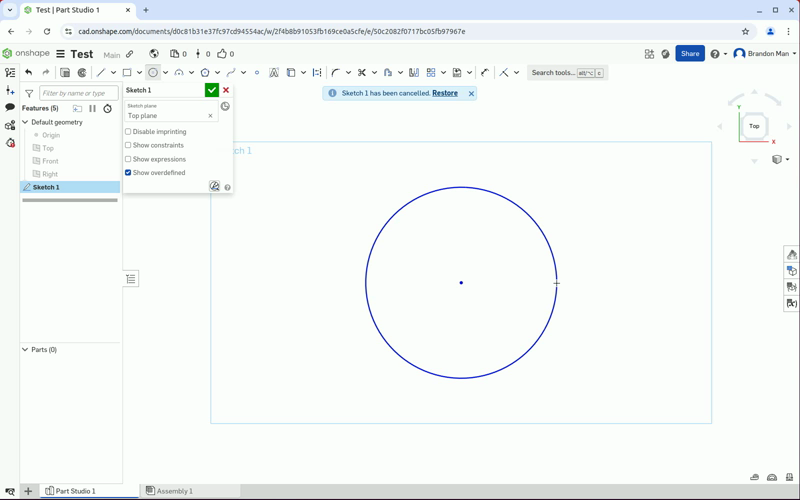
mouse_move(461, 282)
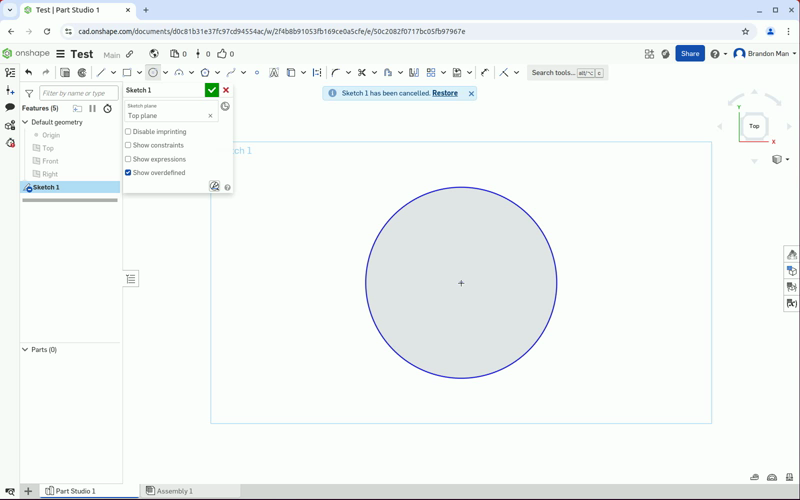
click(461, 282)
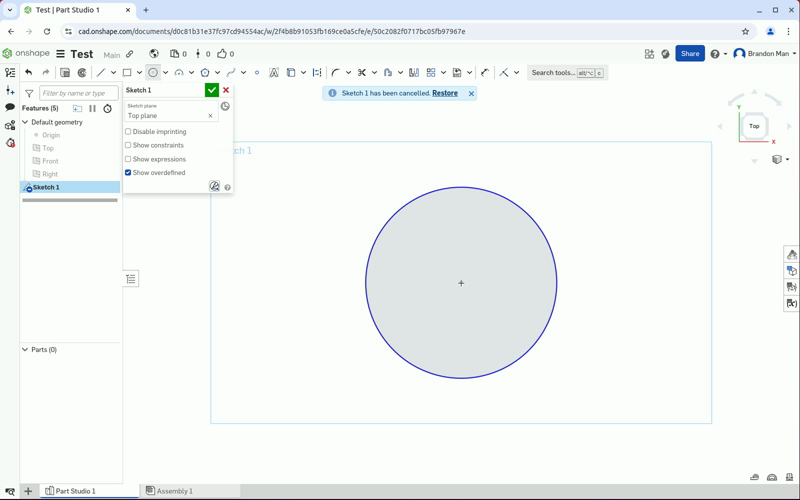
key_up(shift)
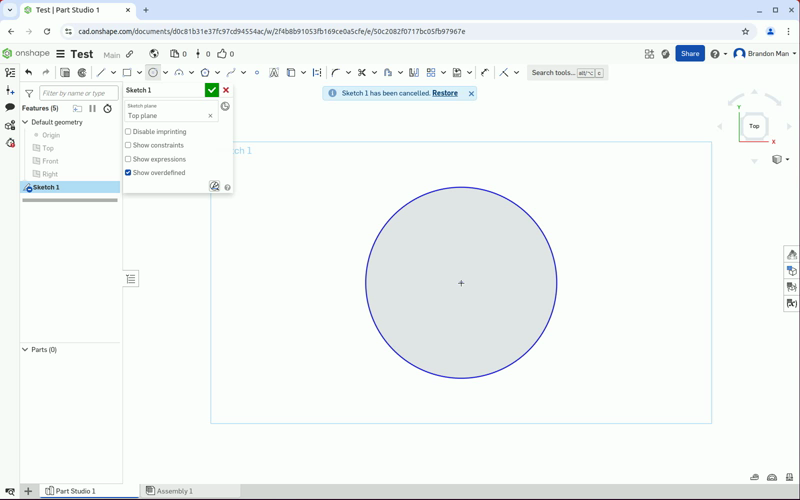
mouse_move(555, 282)
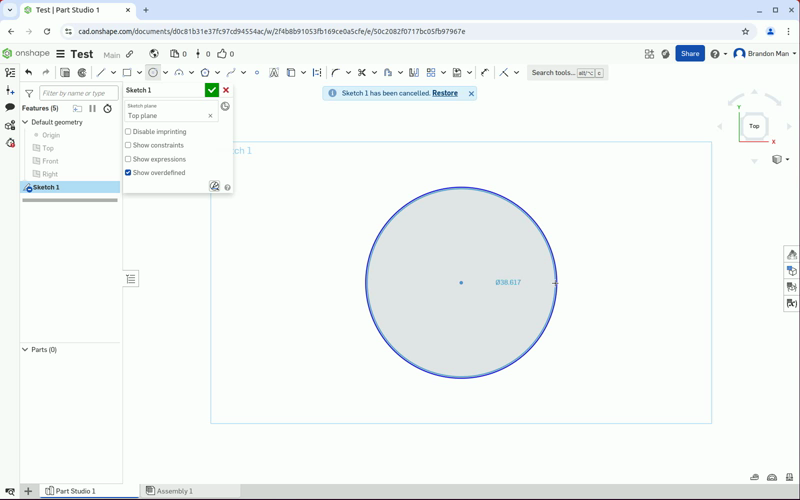
scroll(6)
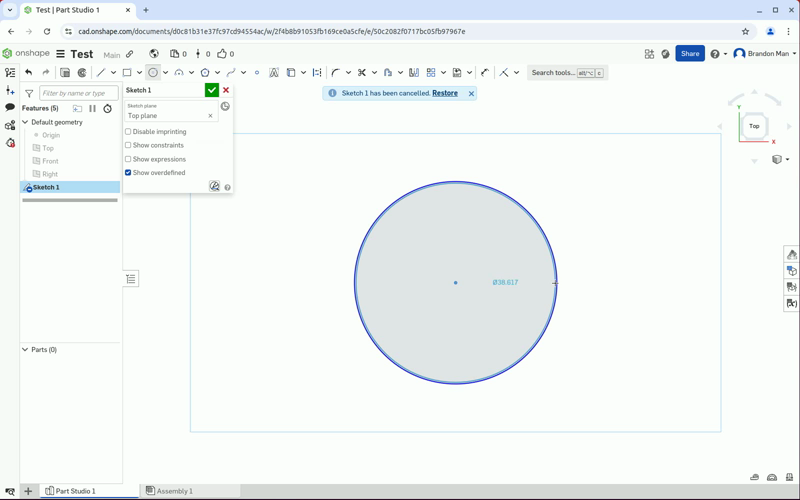
scroll(6)
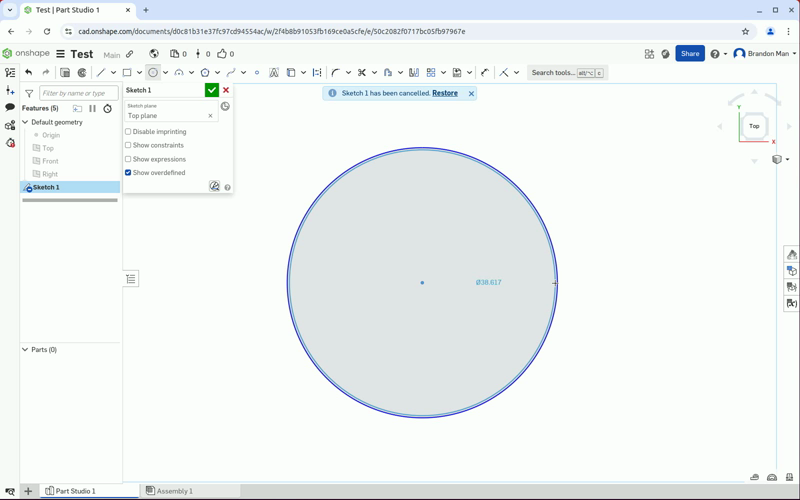
scroll(6)
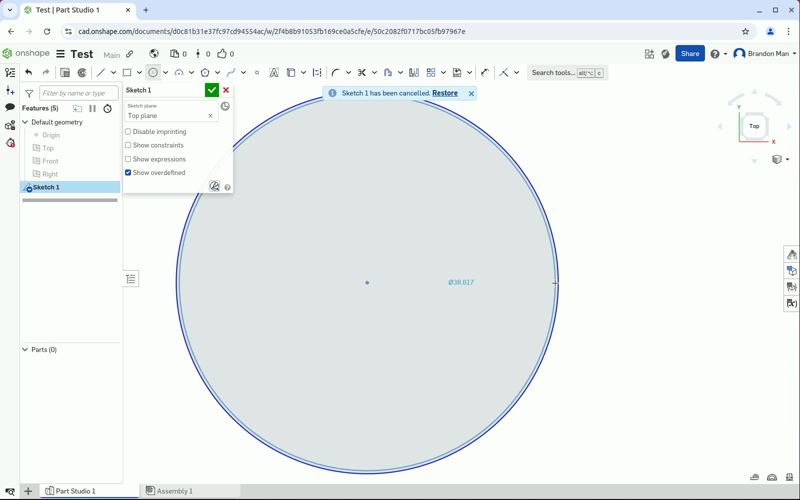
scroll(6)
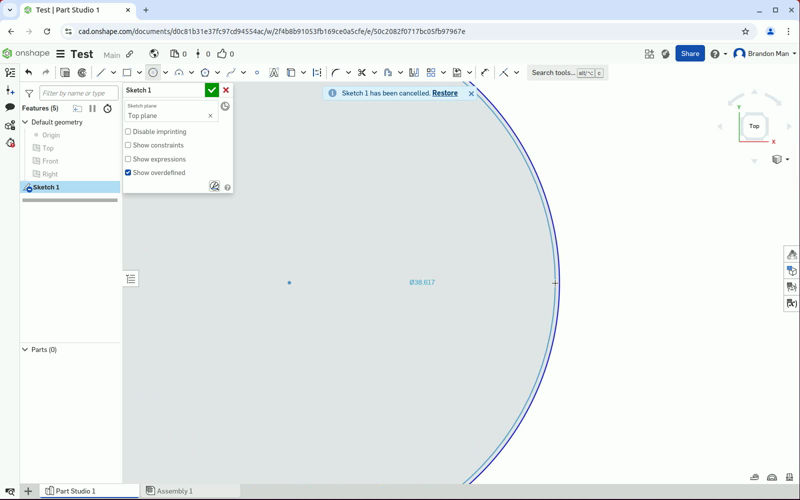
scroll(6)
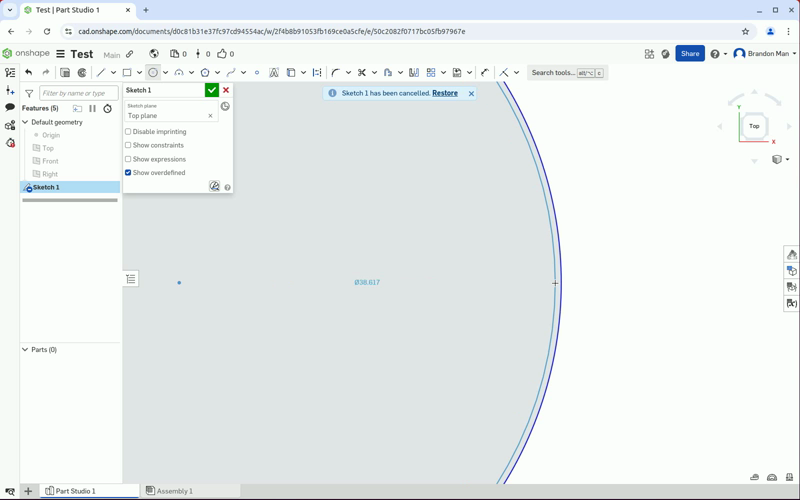
scroll(6)
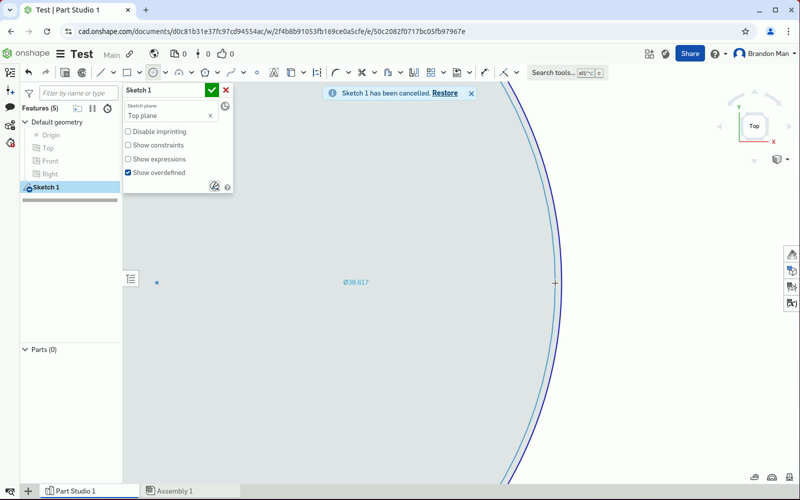
scroll(6)
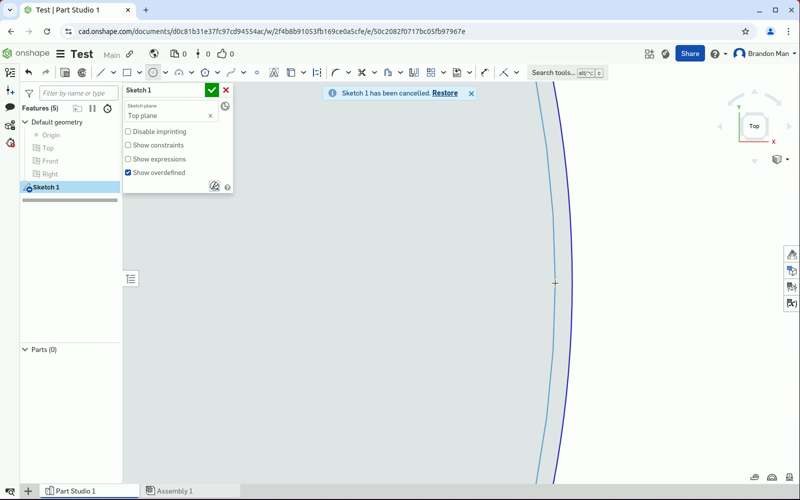
click(555, 282)
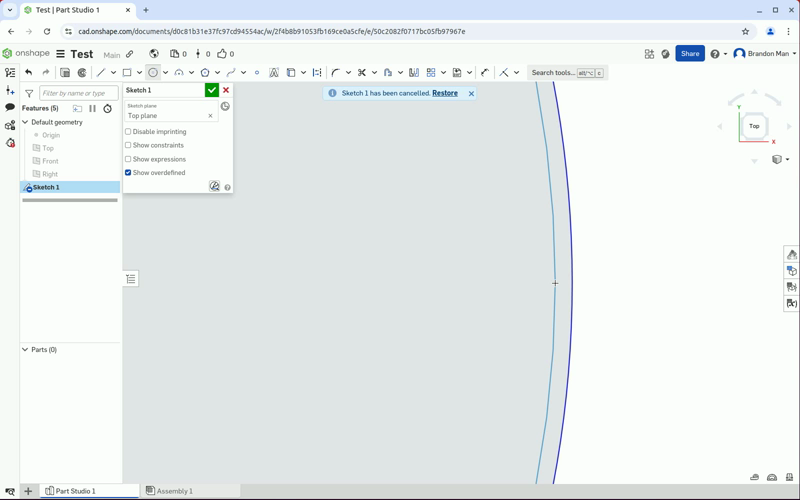
scroll(-6)
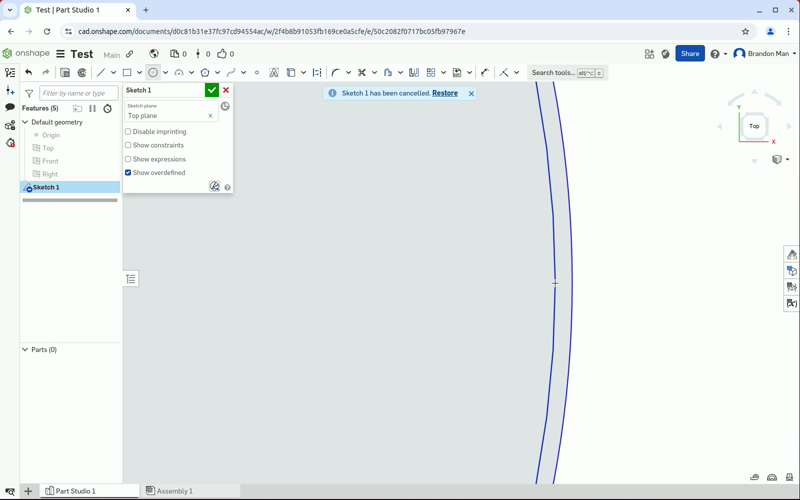
scroll(-6)
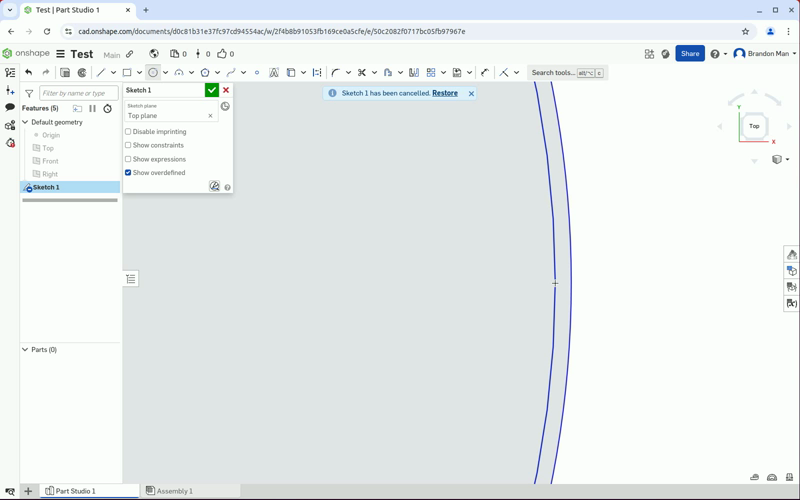
scroll(-6)
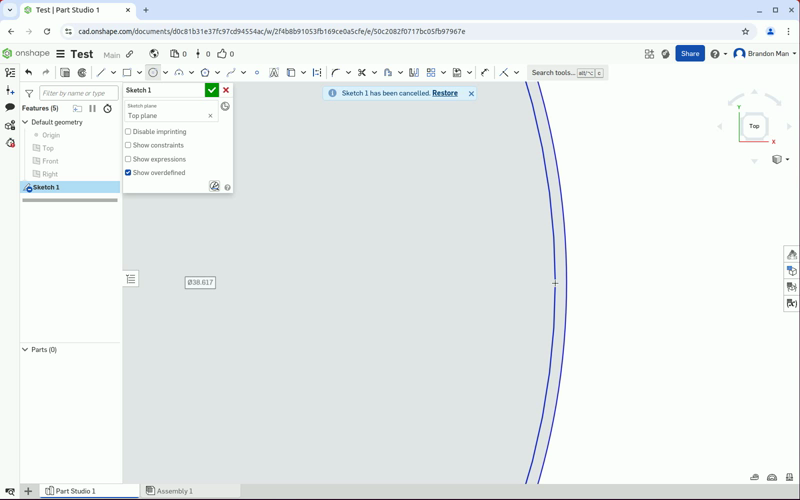
scroll(-6)
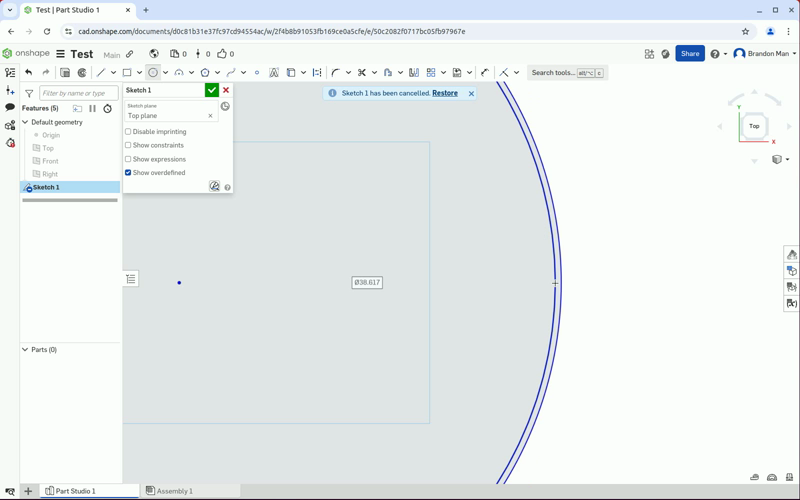
scroll(-6)
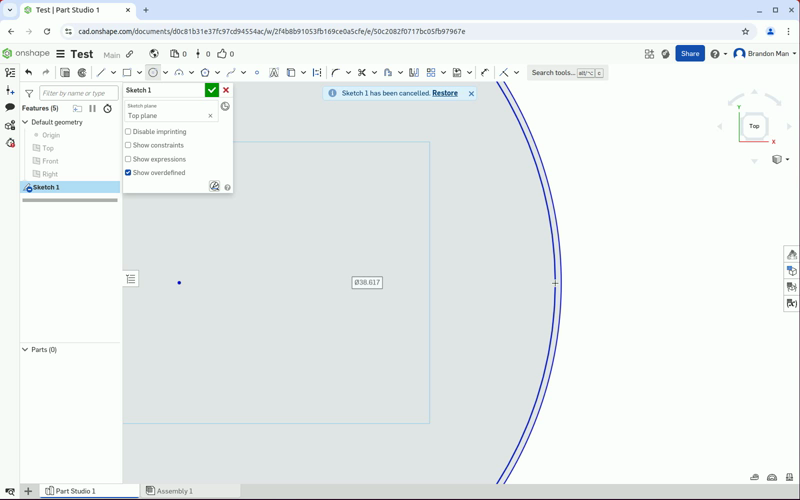
scroll(-6)
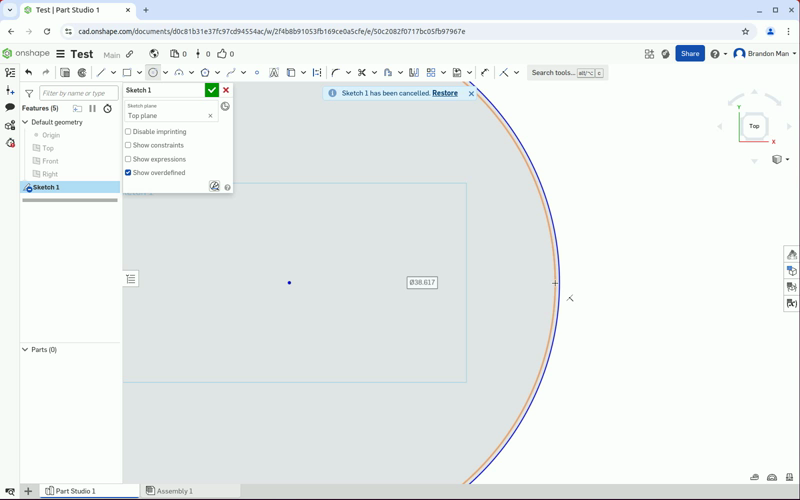
scroll(-6)
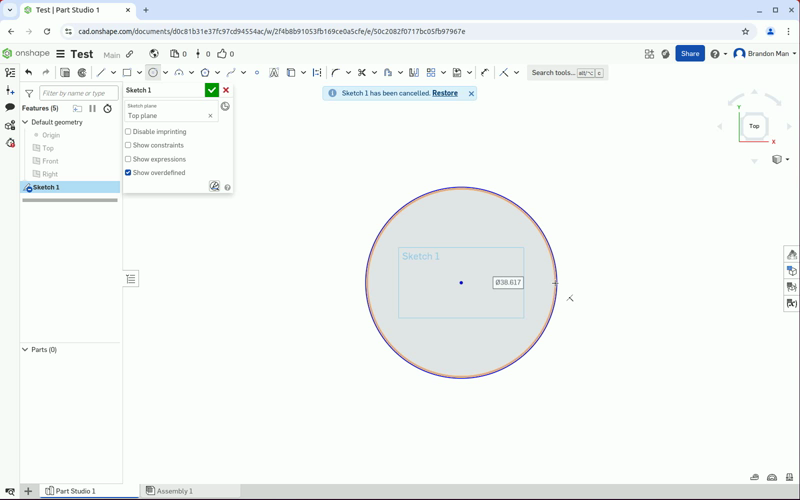
key(esc)
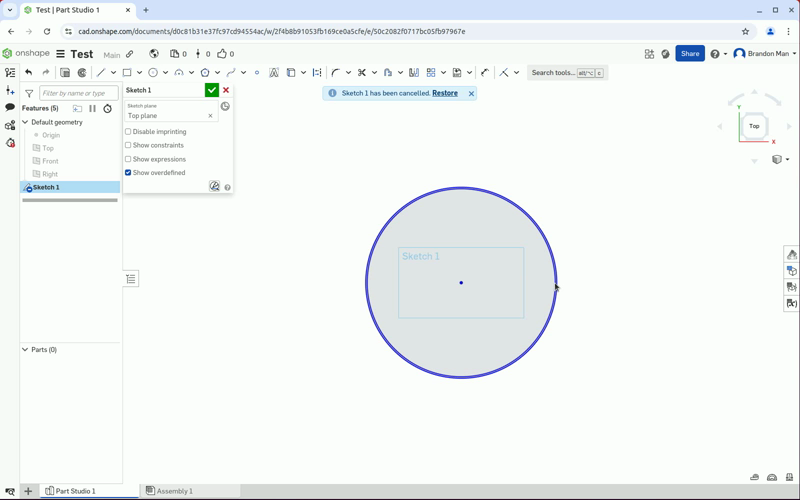
mouse_move(507, 365)
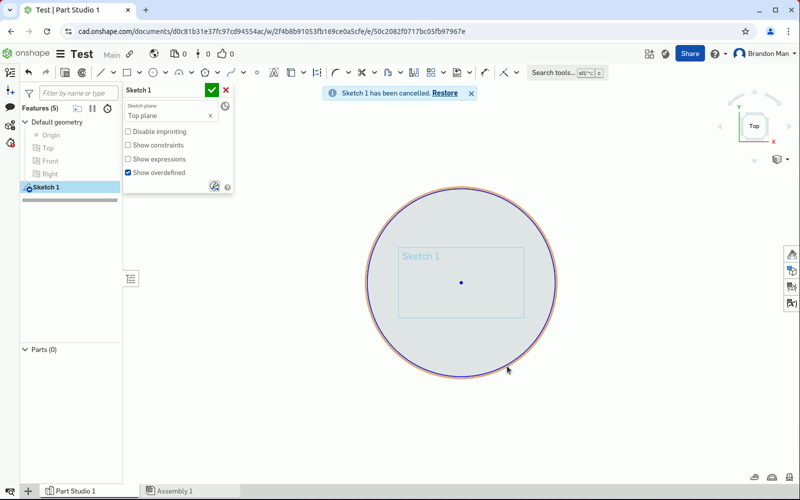
scroll(6)
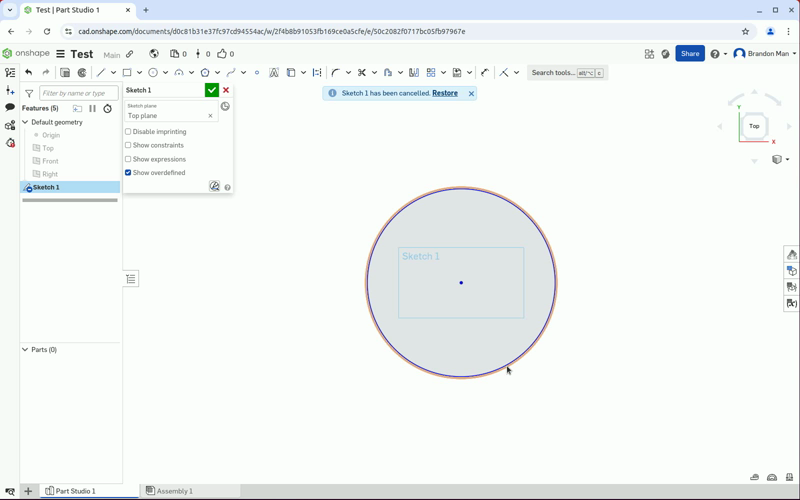
scroll(6)
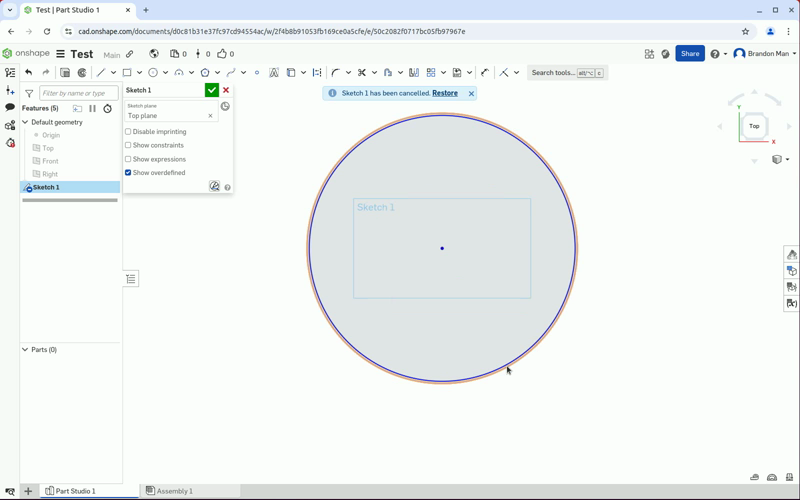
scroll(6)
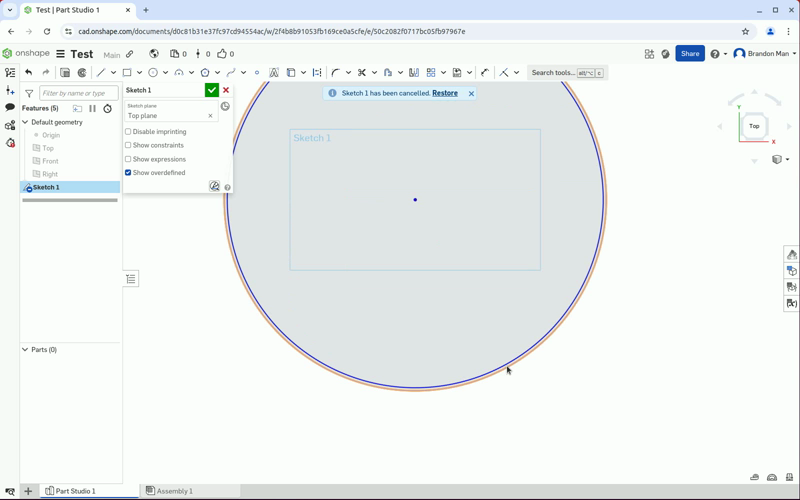
scroll(6)
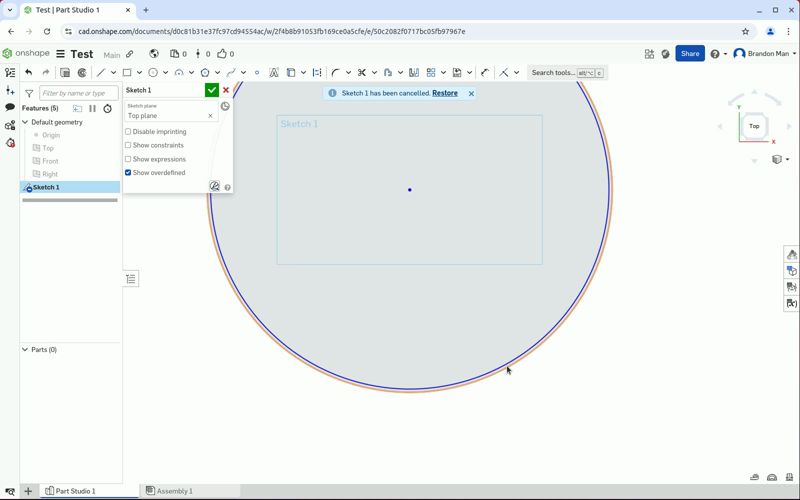
scroll(6)
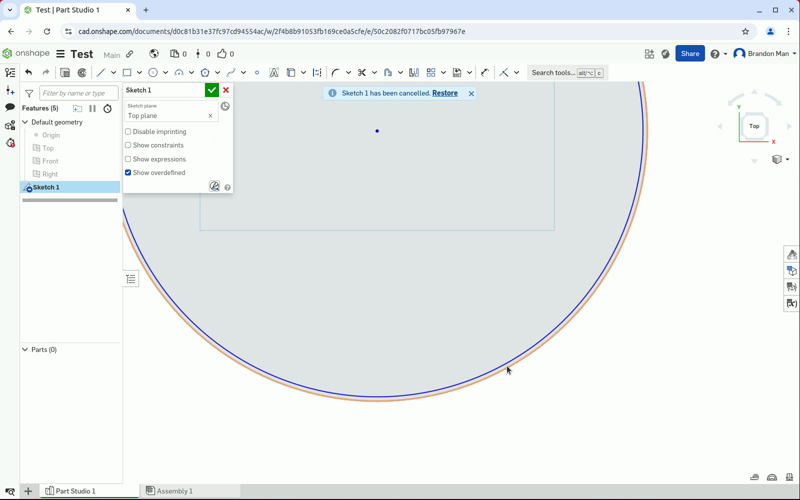
scroll(6)
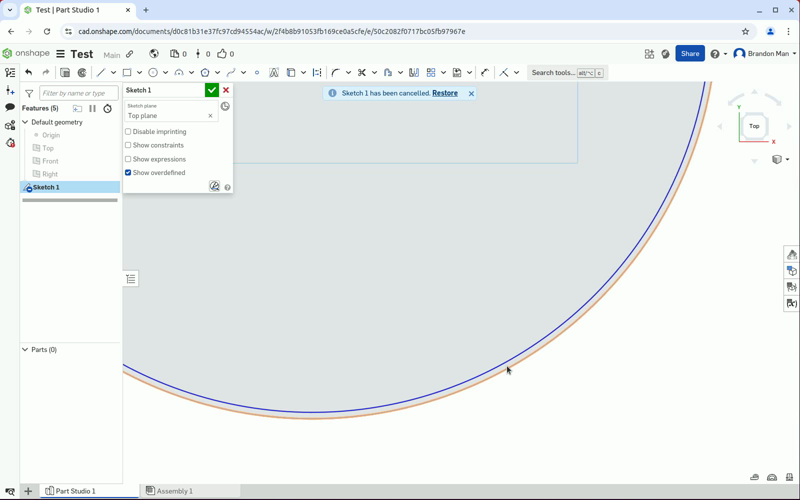
scroll(6)
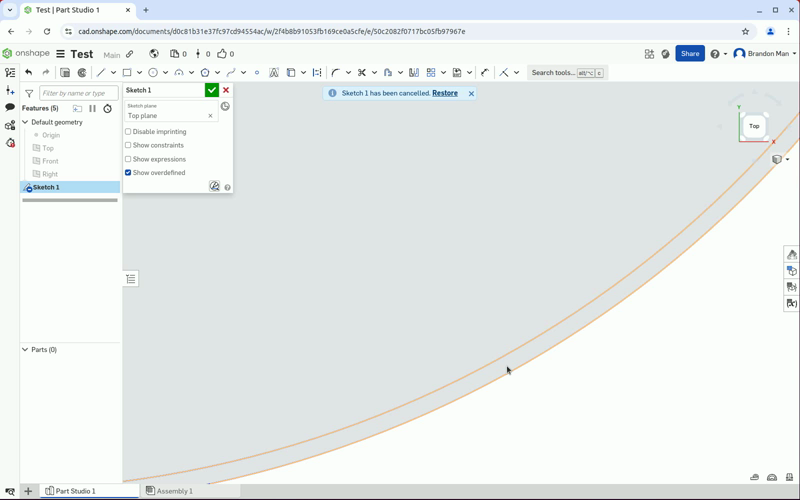
click(507, 365)
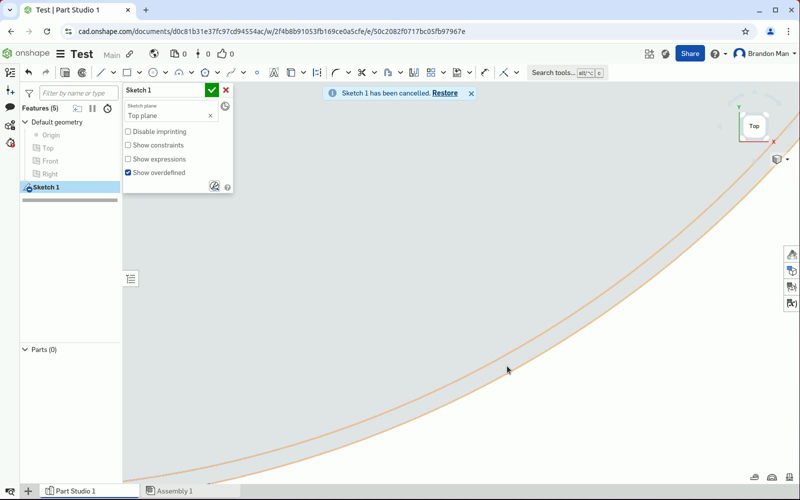
scroll(-6)
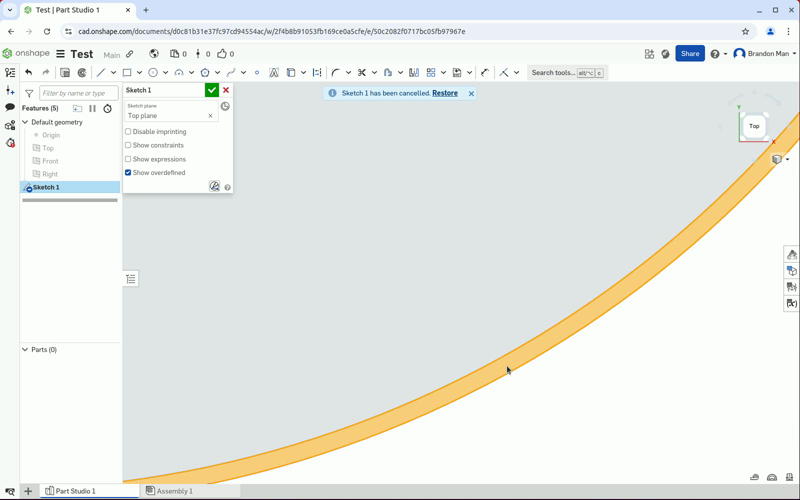
scroll(-6)
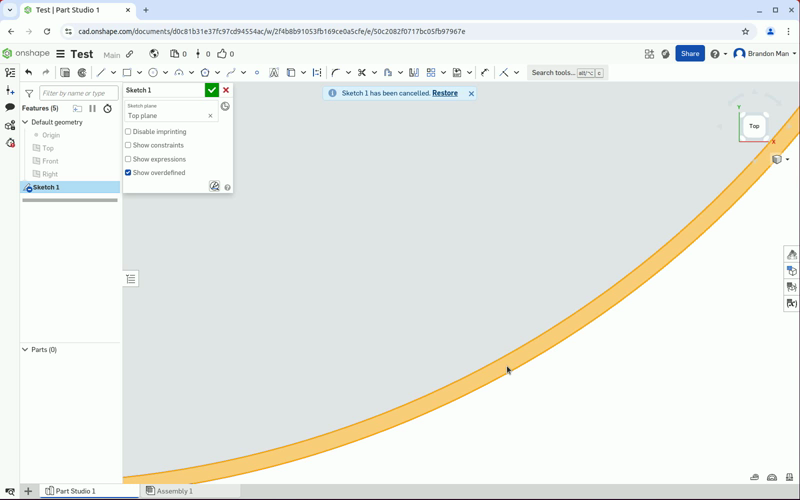
scroll(-6)
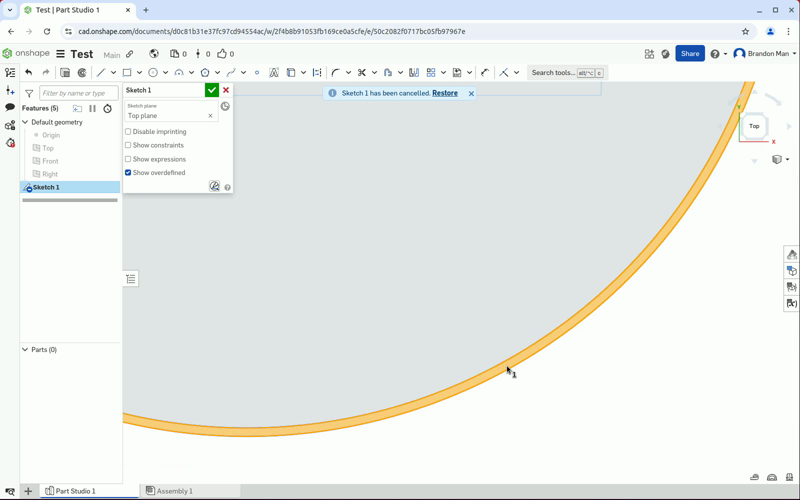
scroll(-6)
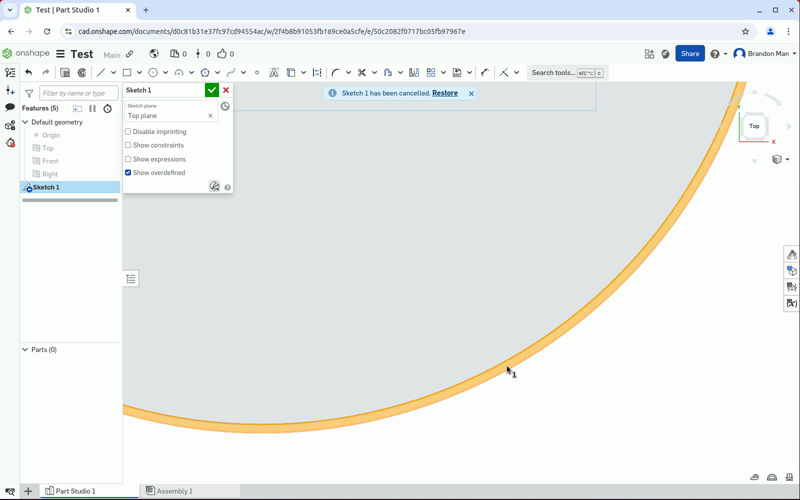
scroll(-6)
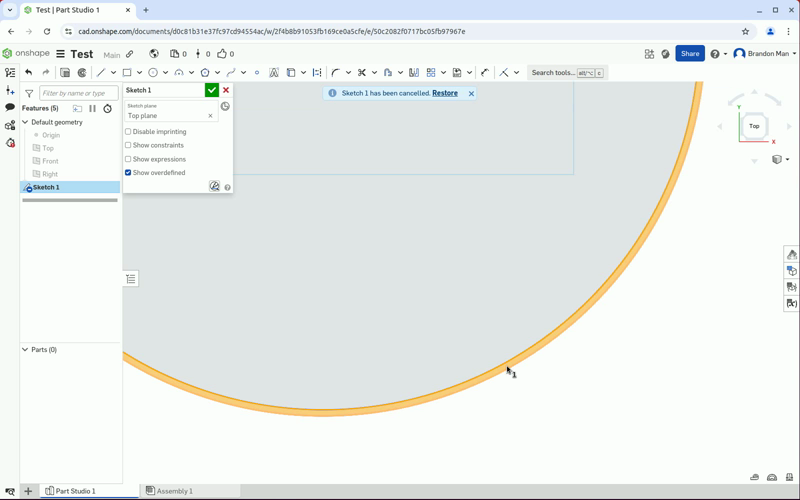
scroll(-6)
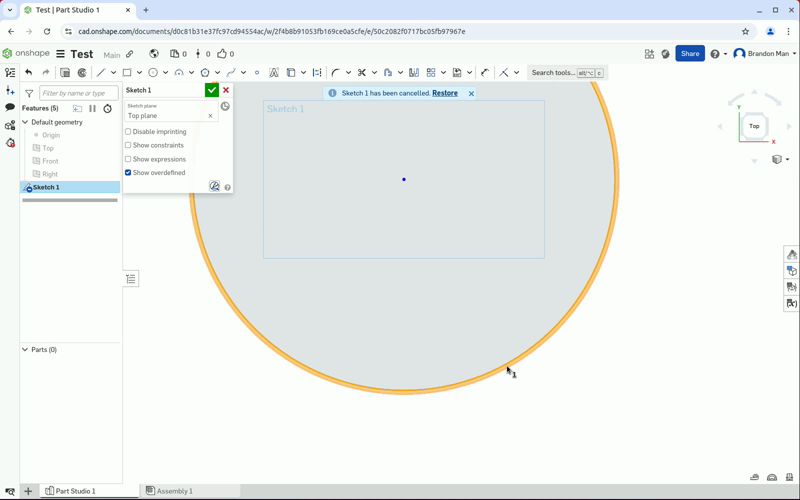
scroll(-6)
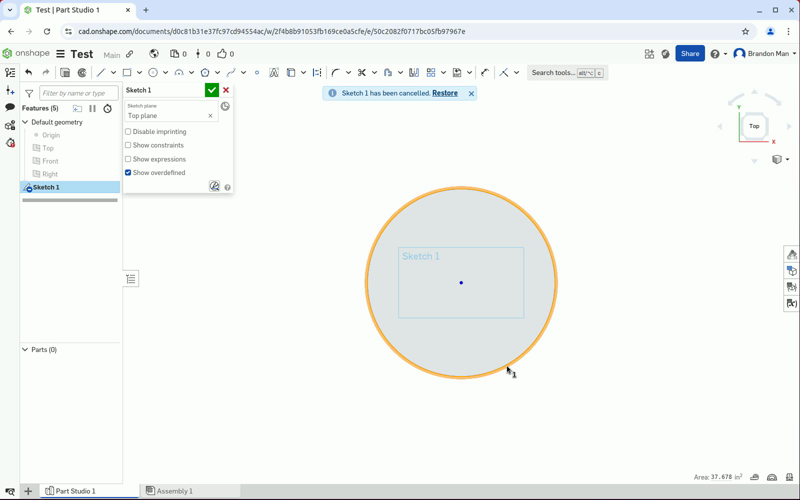
mouse_move(73, 352)
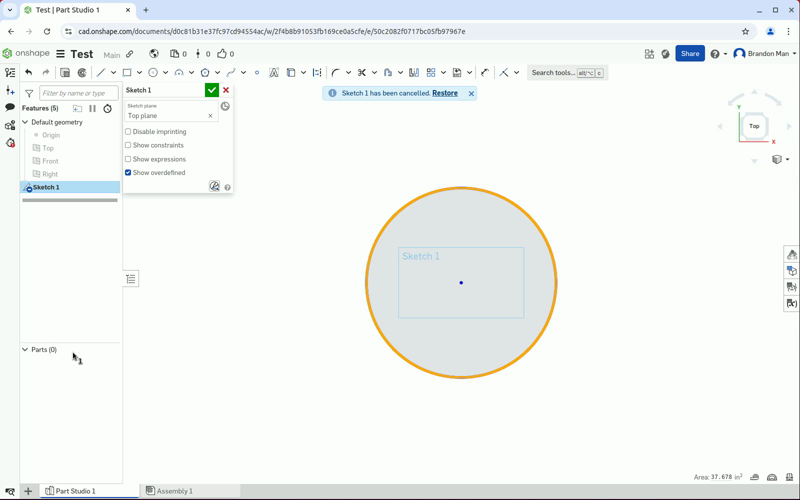
key(shift+y)
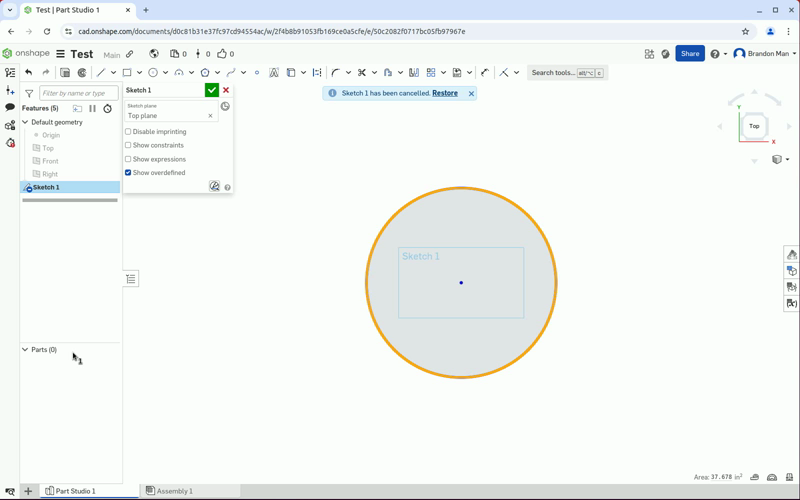
key(shift+e)
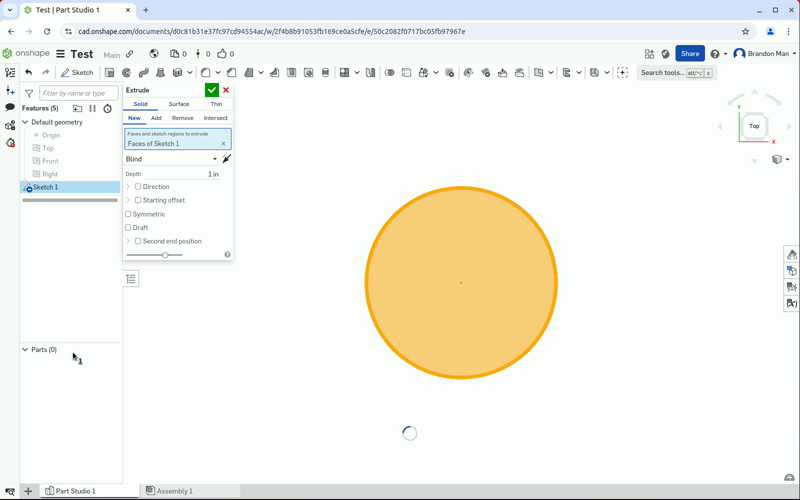
mouse_move(143, 106)
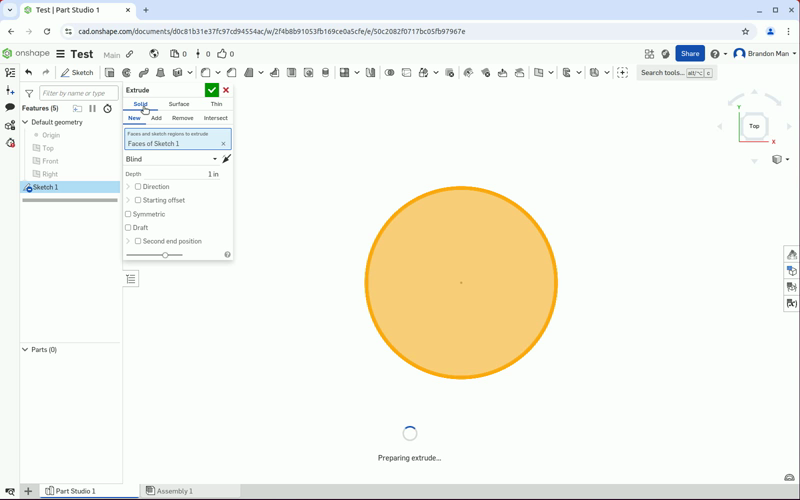
click(143, 106)
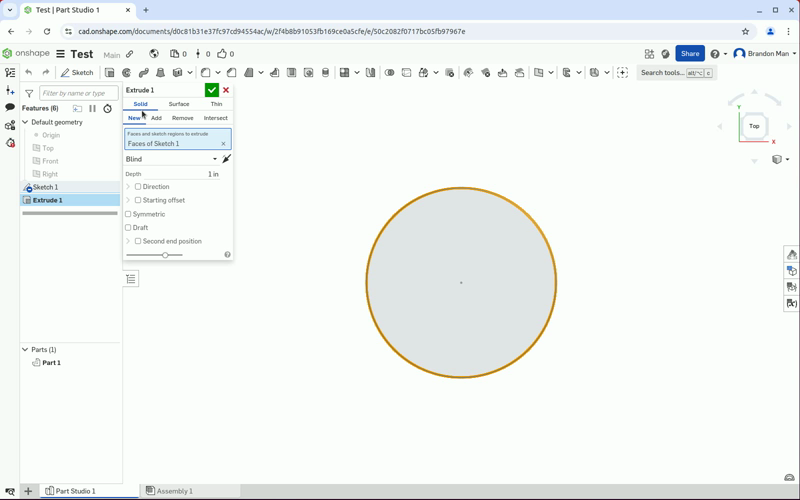
mouse_move(137, 120)
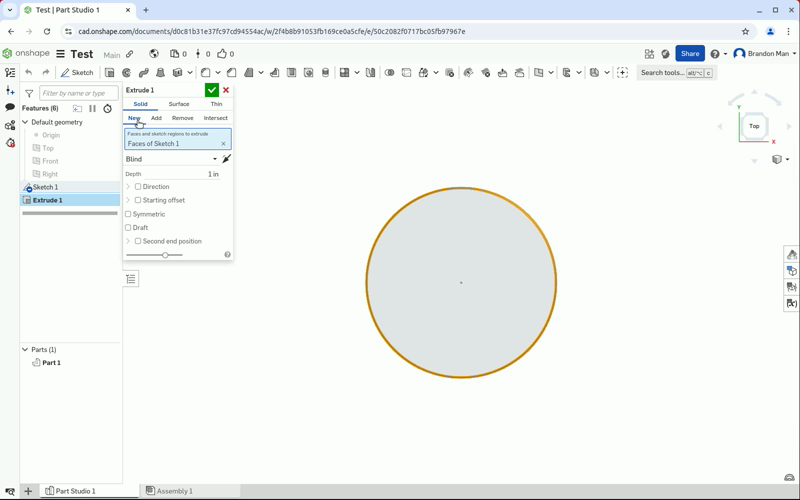
click(137, 120)
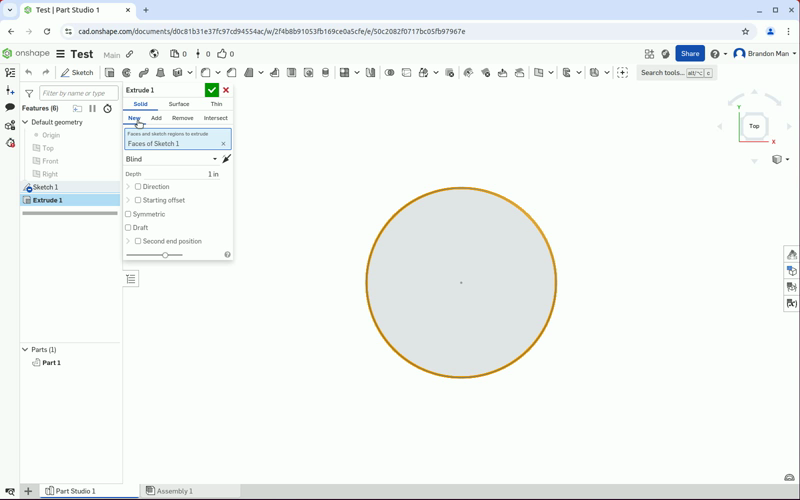
key(tab, 4)
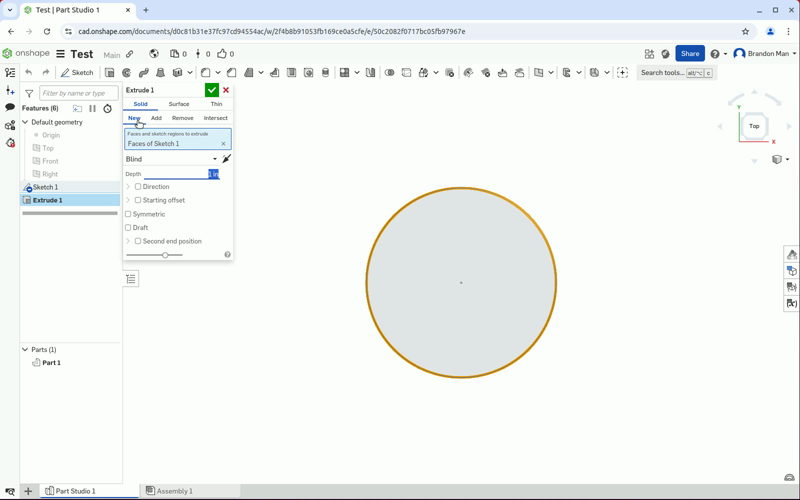
text(1.444)
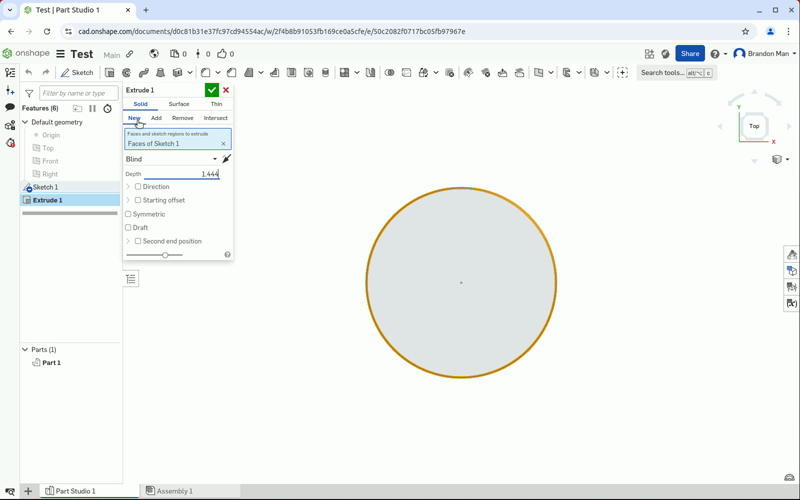
key(tab, 3)
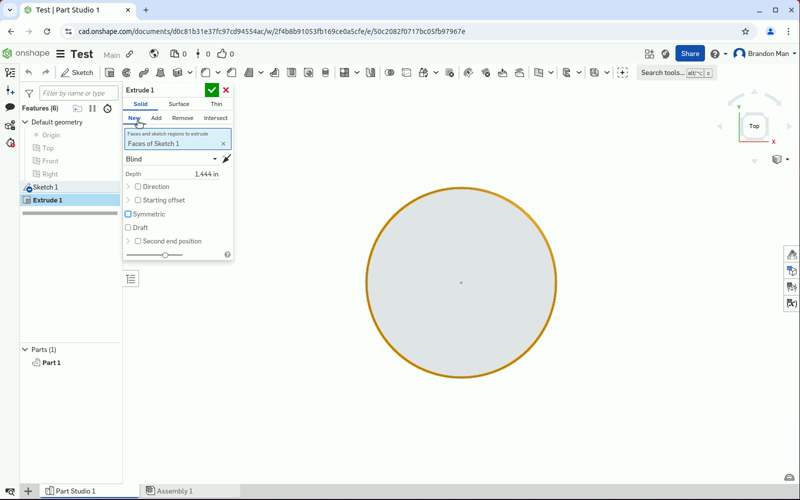
key(tab, 2)
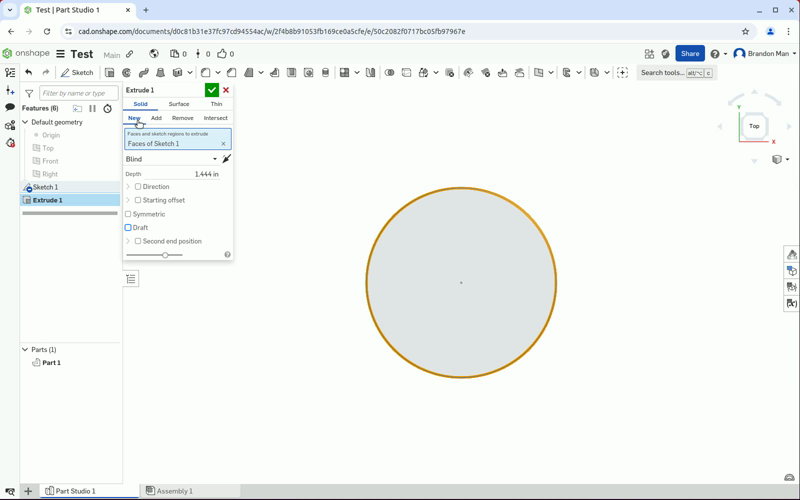
key(space)
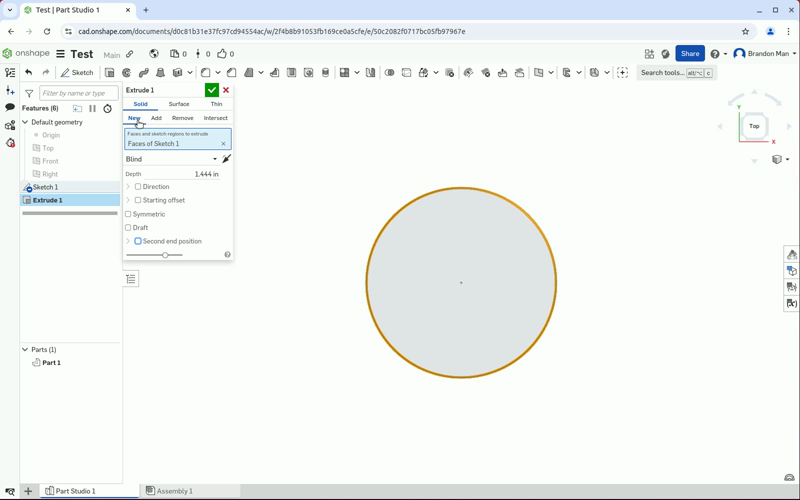
key(tab, 3)
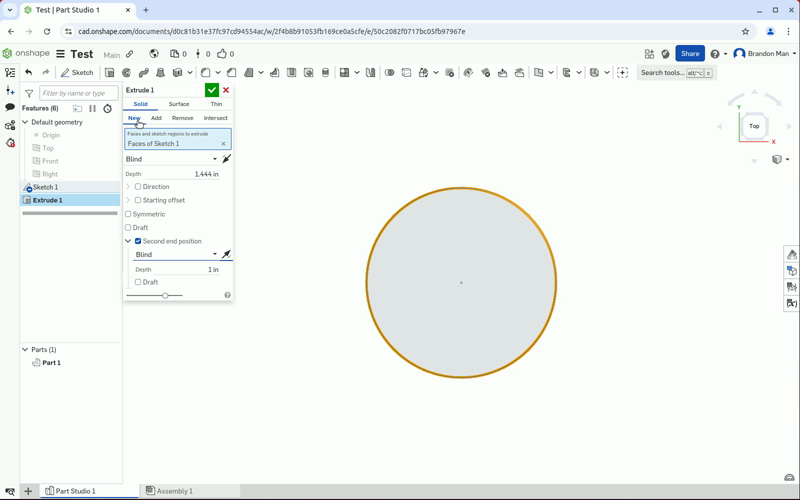
text(1.444)
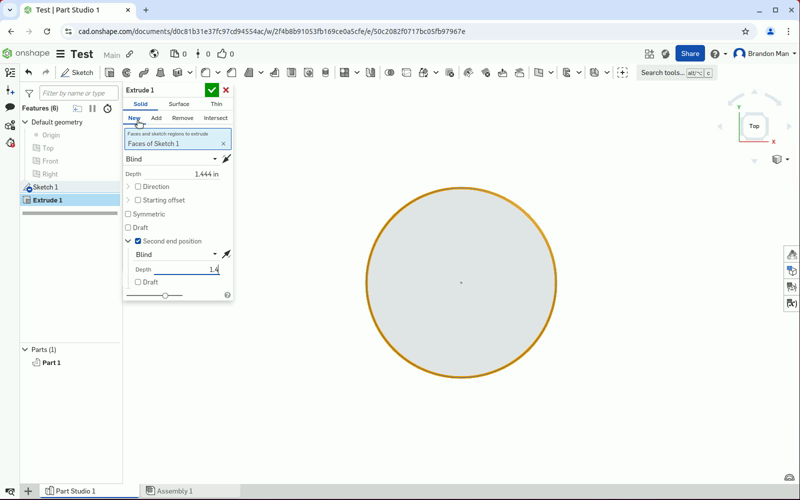
key(enter)
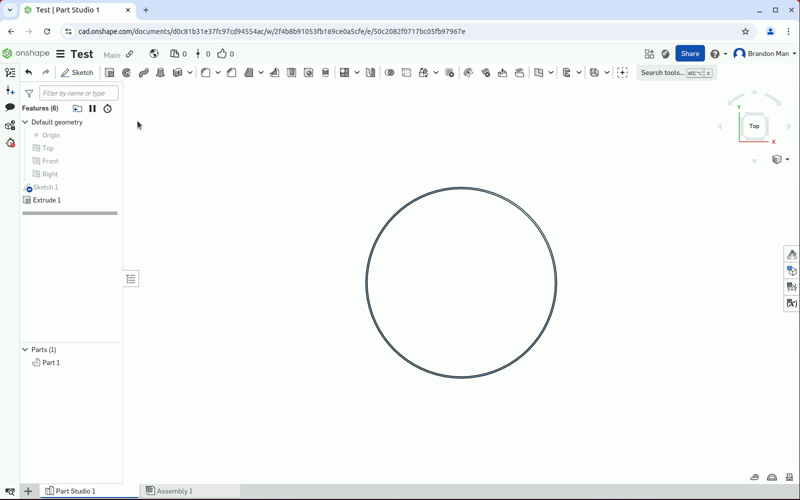
key(shift+h)
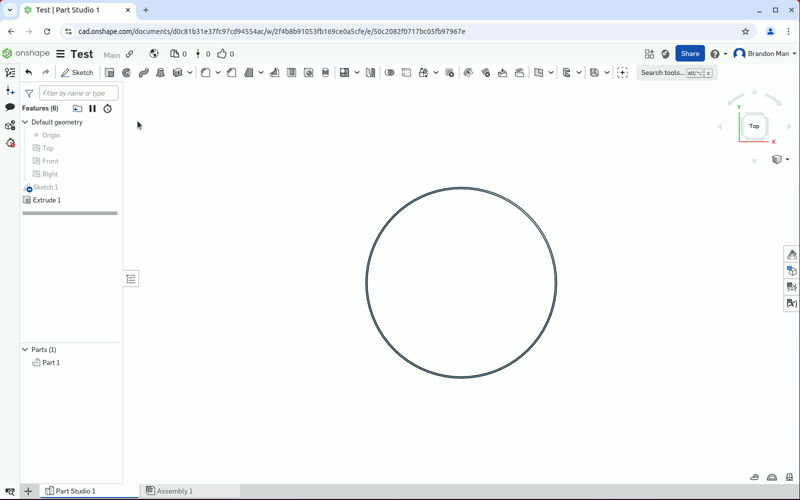
key(shift+h)
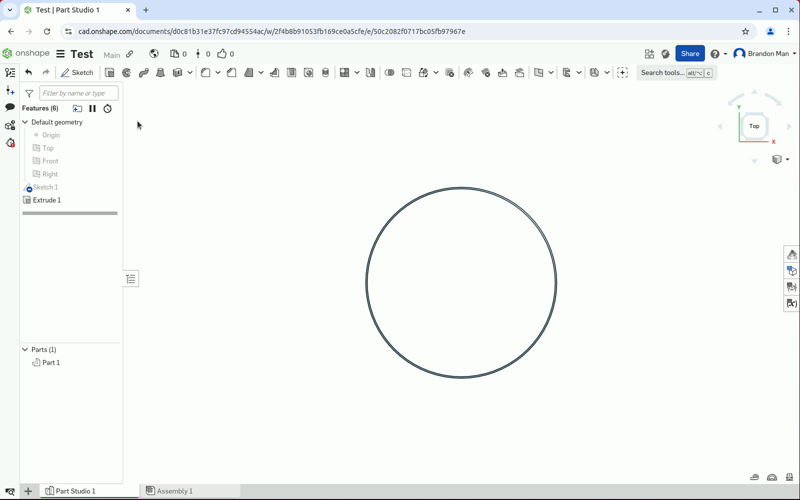
mouse_move(73, 189)
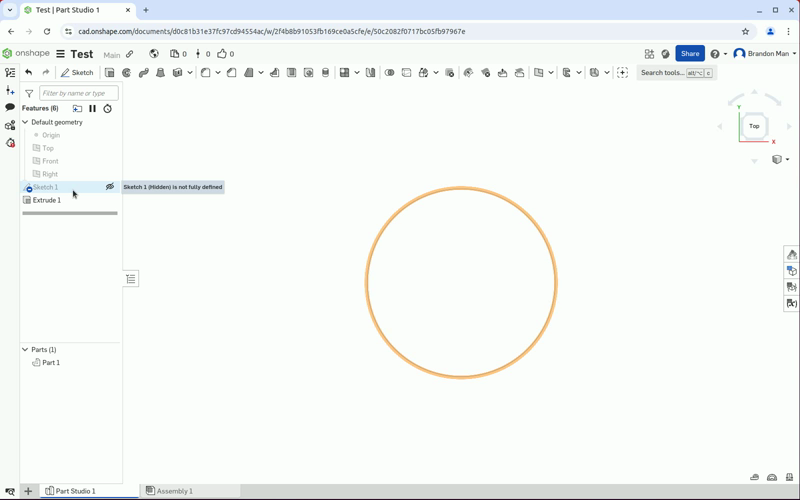
click(73, 189)
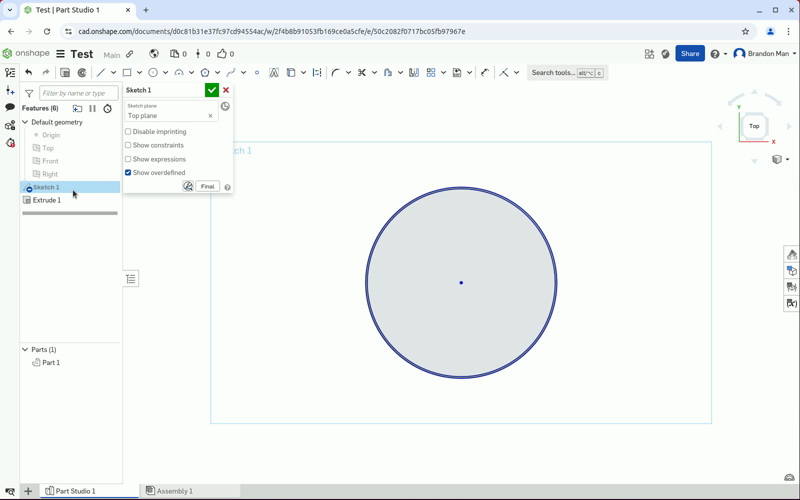
mouse_move(229, 92)
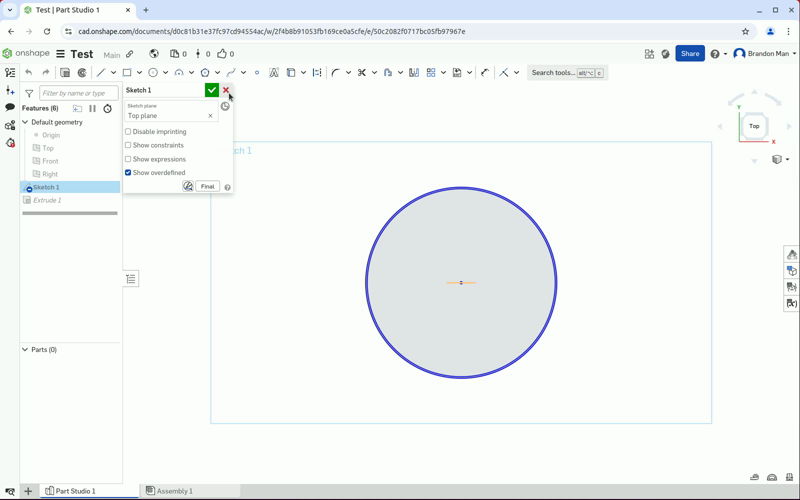
click(229, 92)
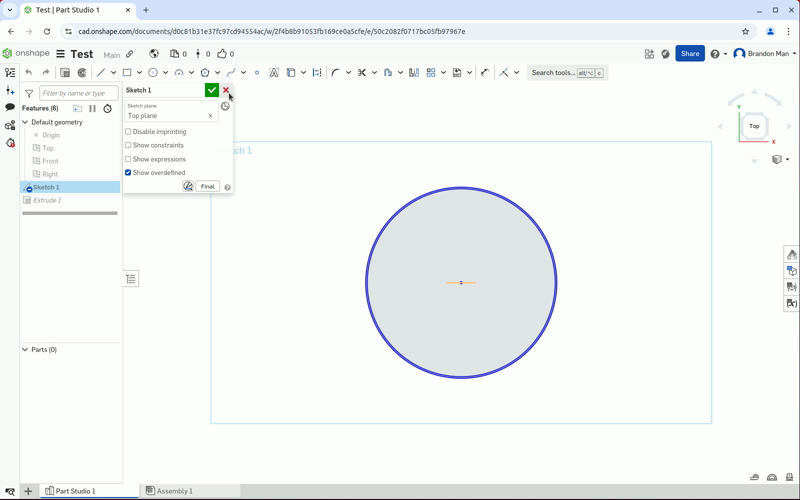
key(shift+s)
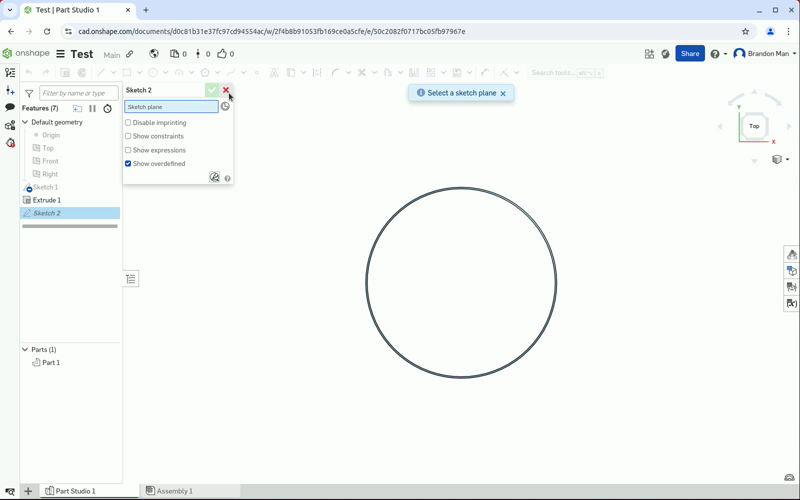
mouse_move(73, 150)
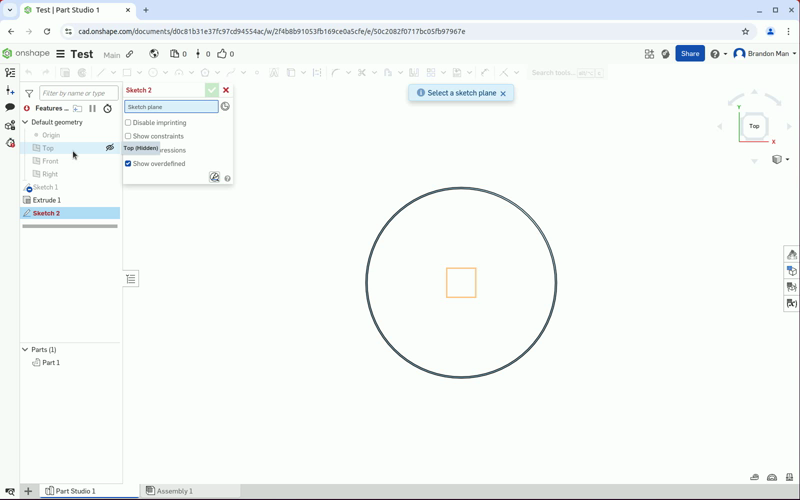
click(73, 150)
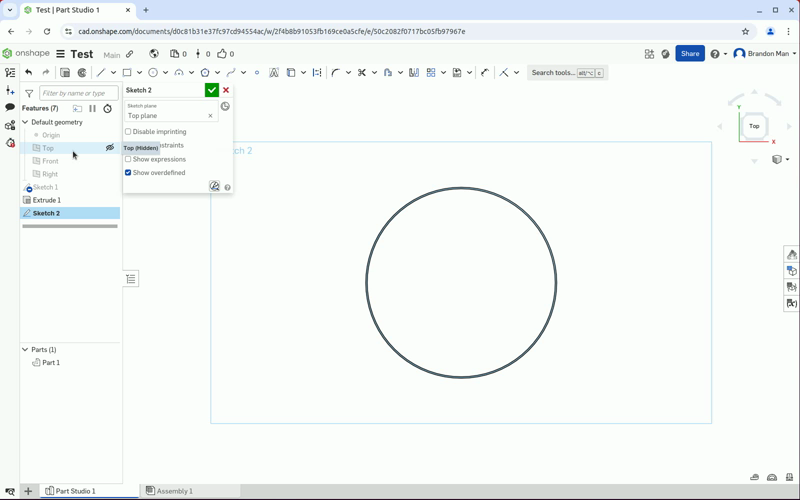
mouse_move(73, 352)
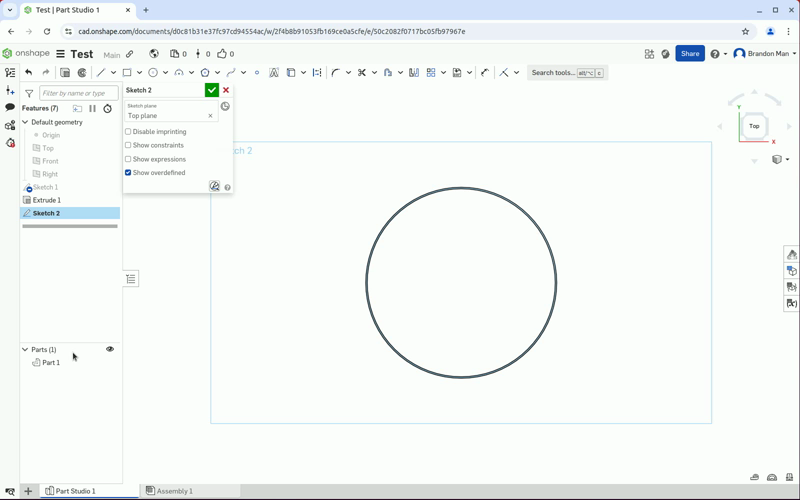
key(y)
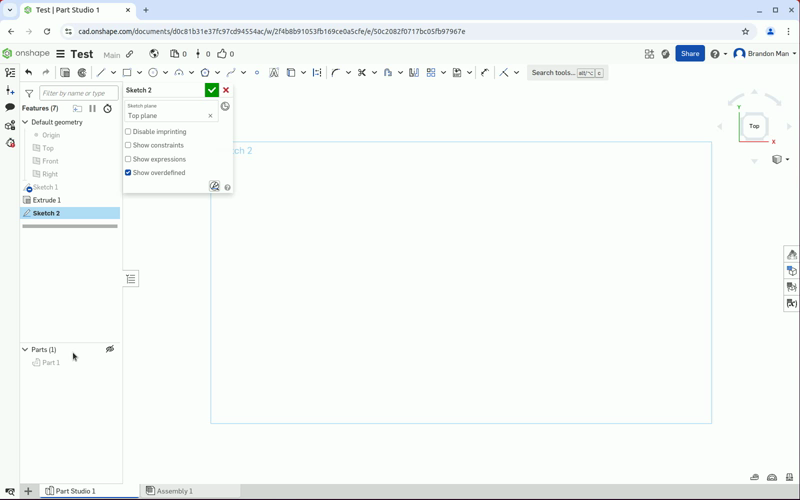
key(c)
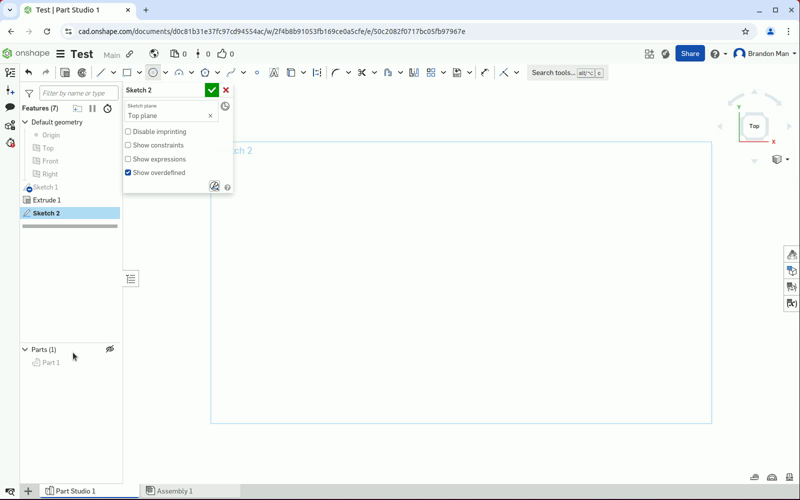
key_down(shift)
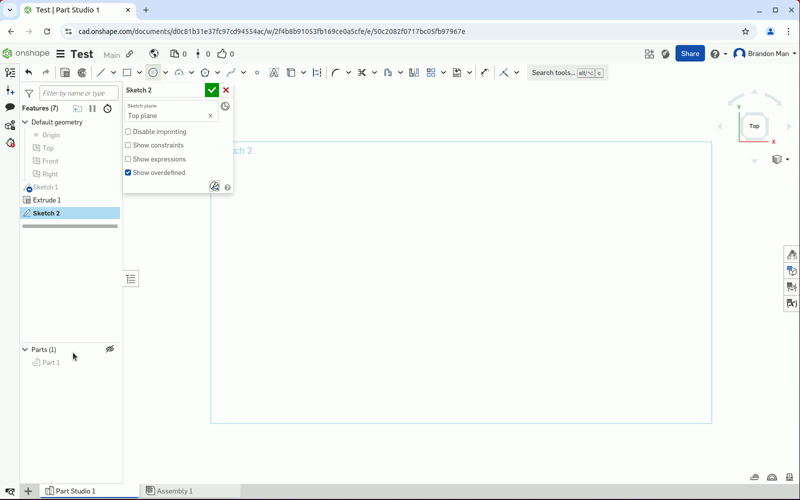
mouse_move(461, 282)
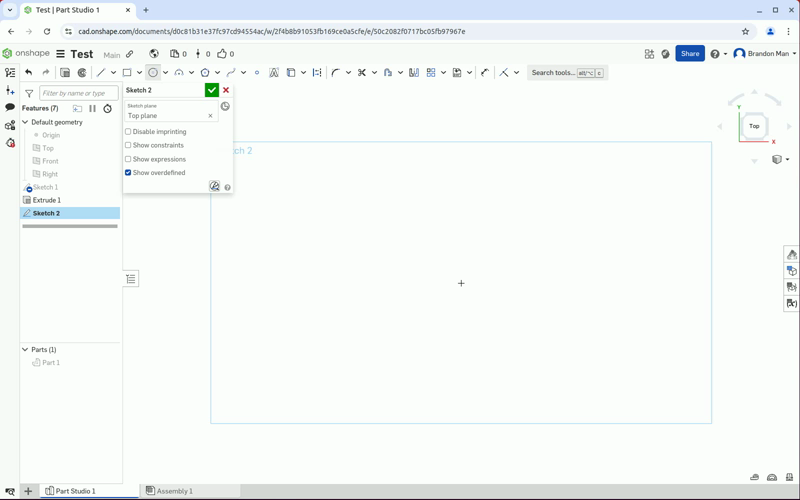
click(461, 282)
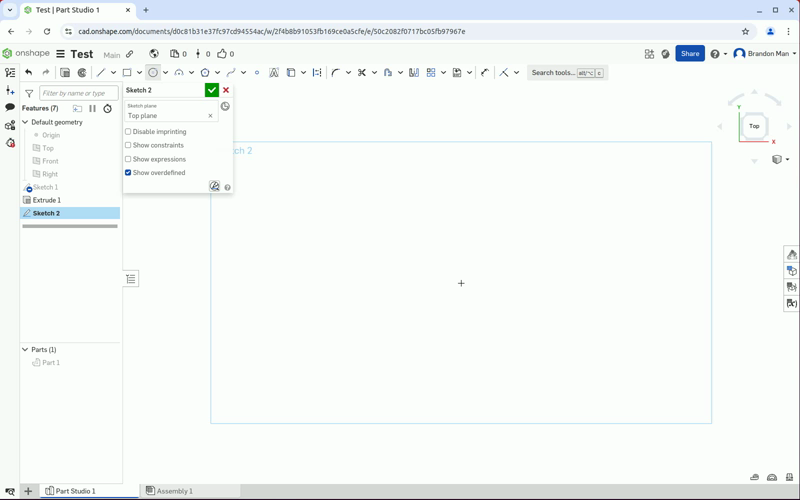
key_up(shift)
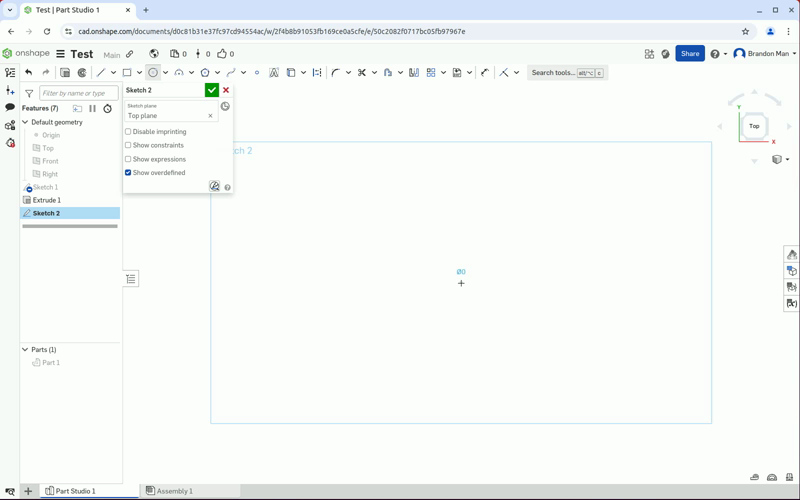
mouse_move(574, 282)
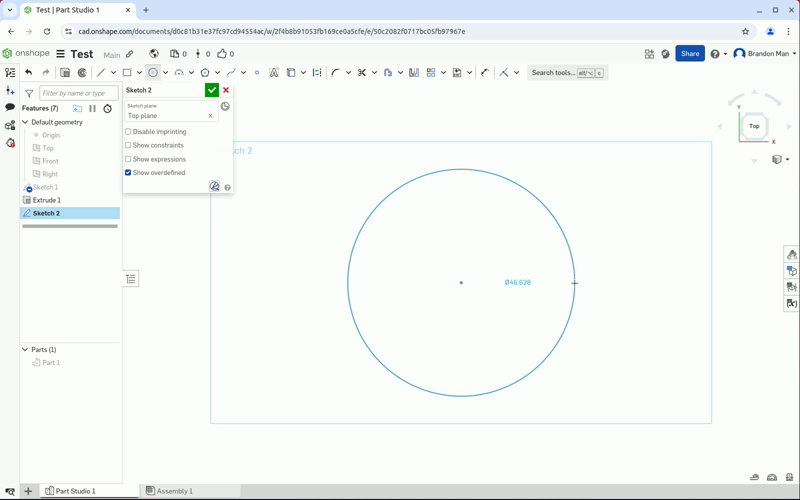
click(574, 282)
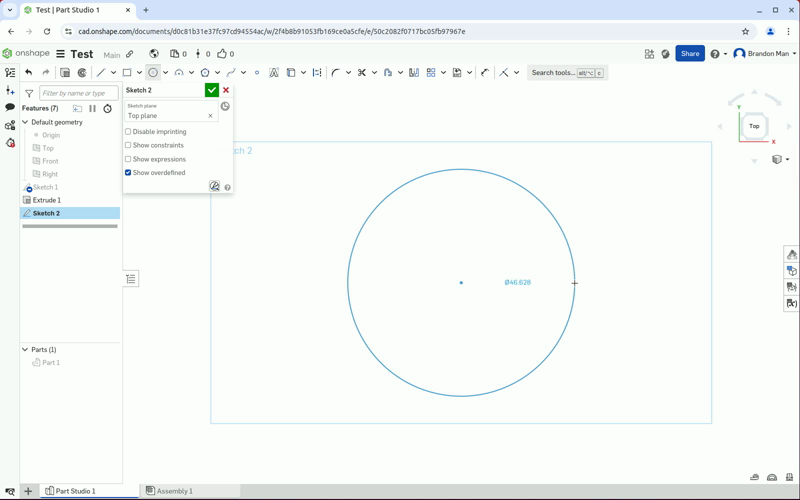
key(esc)
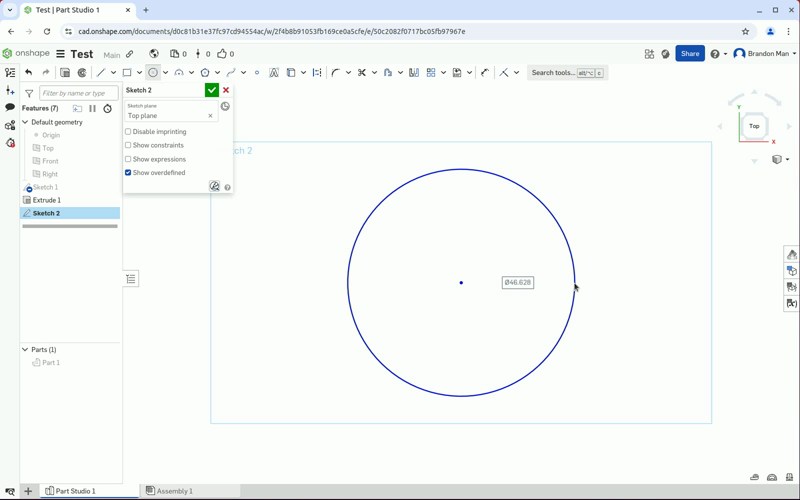
key(c)
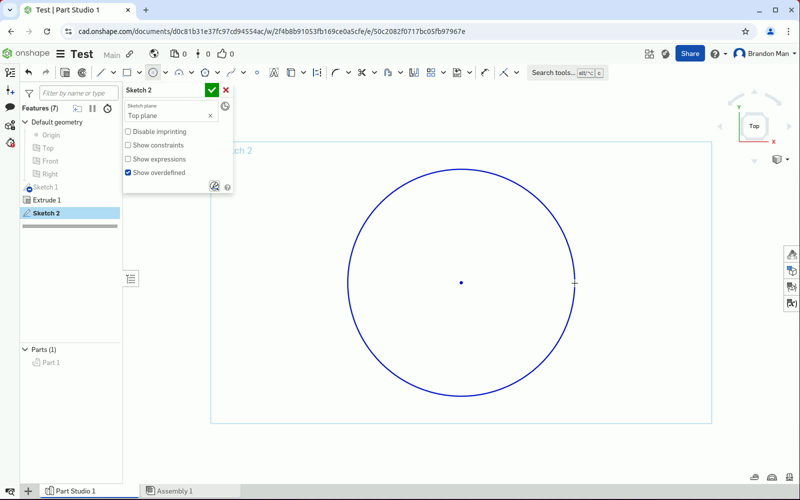
key_down(shift)
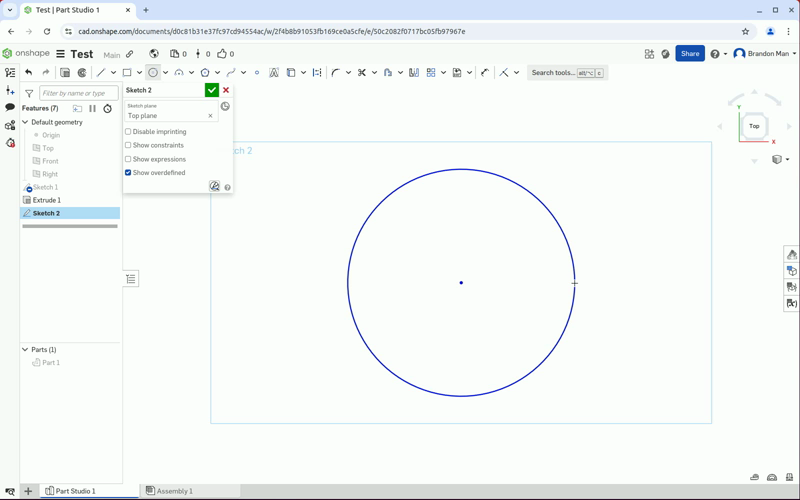
mouse_move(461, 282)
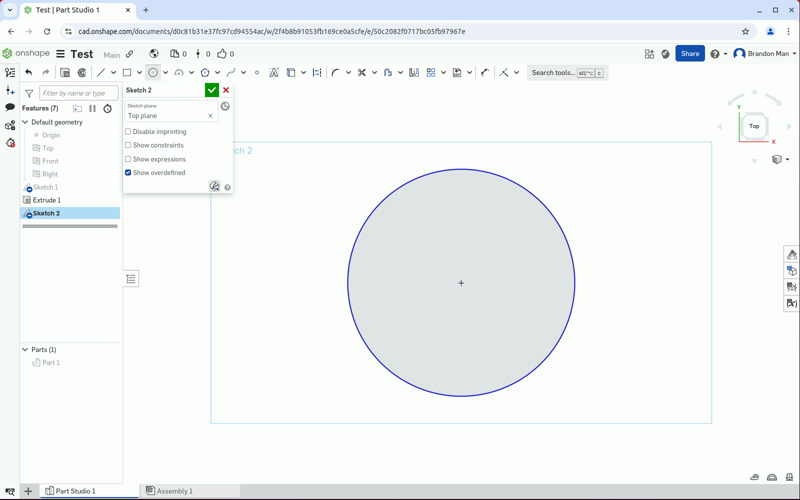
click(461, 282)
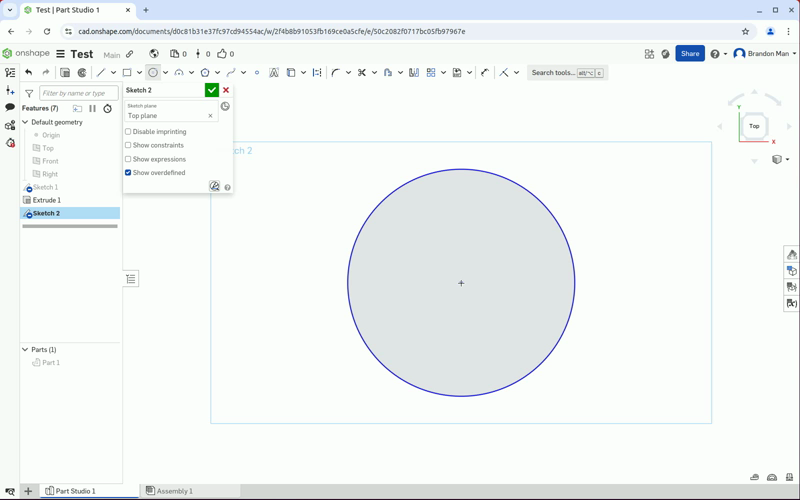
key_up(shift)
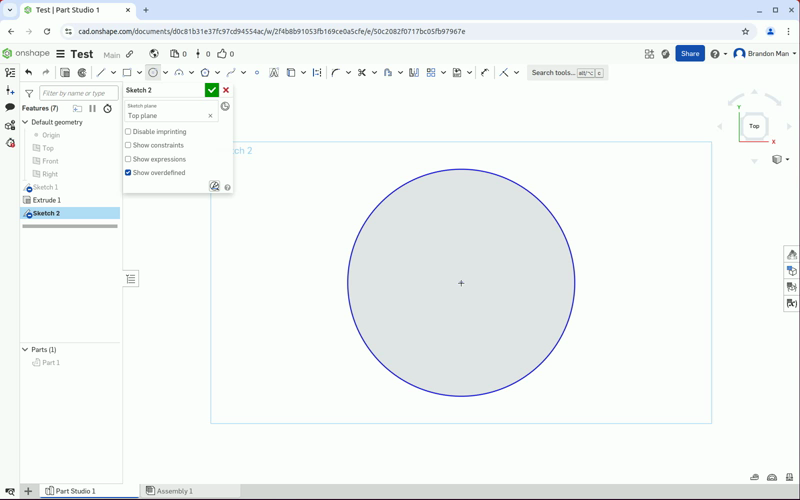
mouse_move(555, 282)
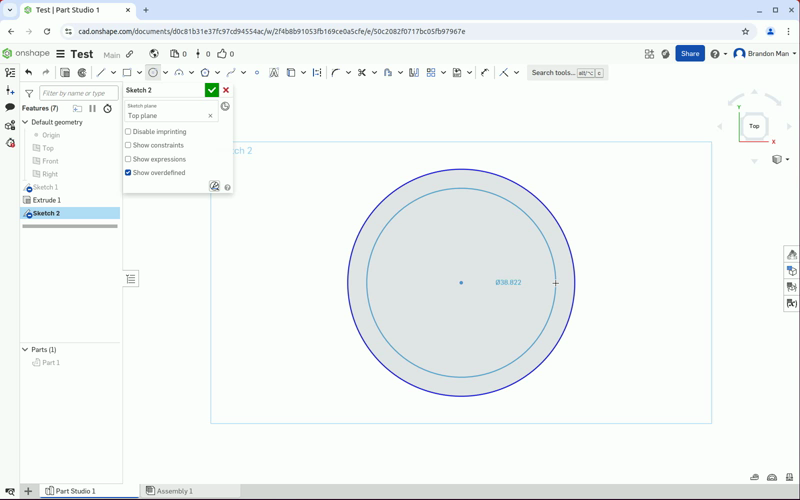
click(555, 282)
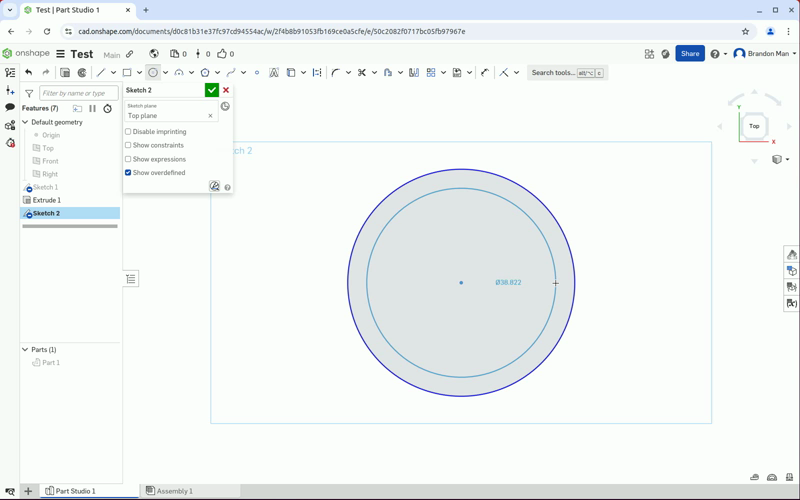
key(esc)
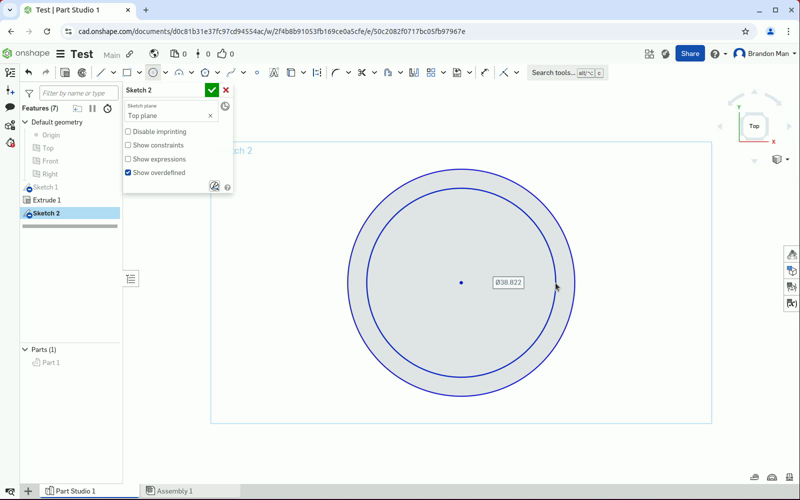
mouse_move(449, 180)
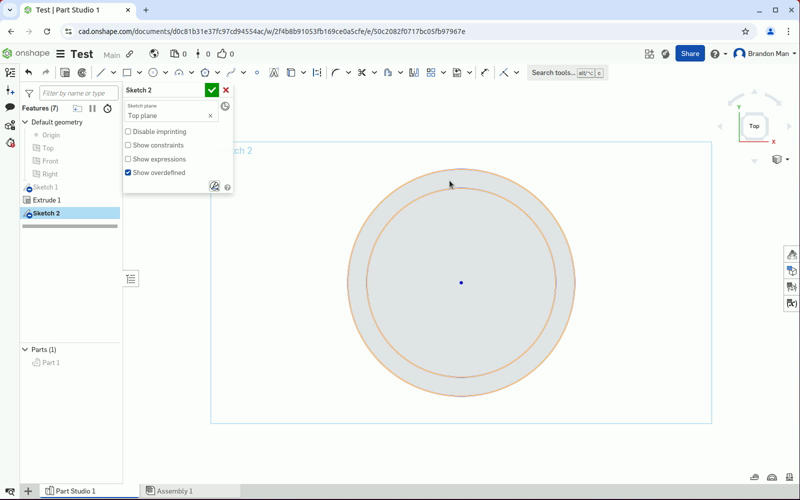
click(449, 180)
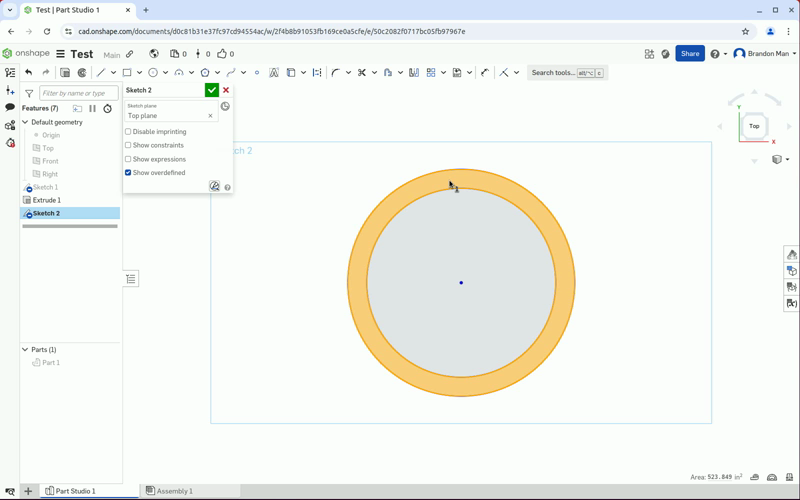
mouse_move(73, 352)
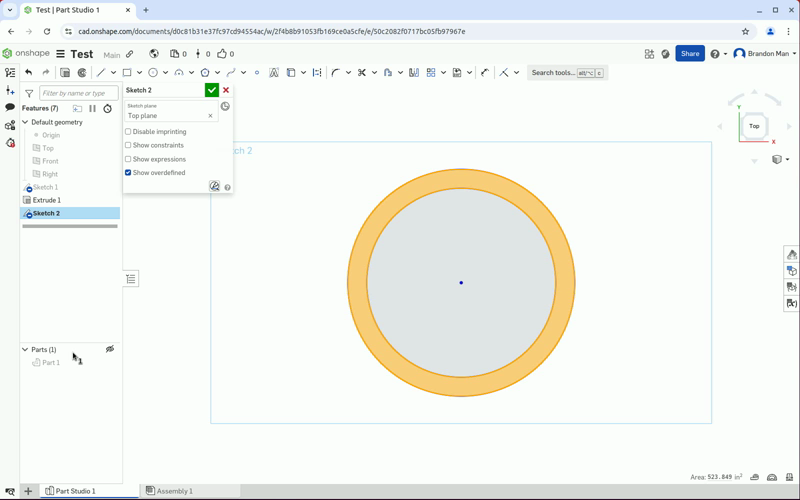
key(shift+y)
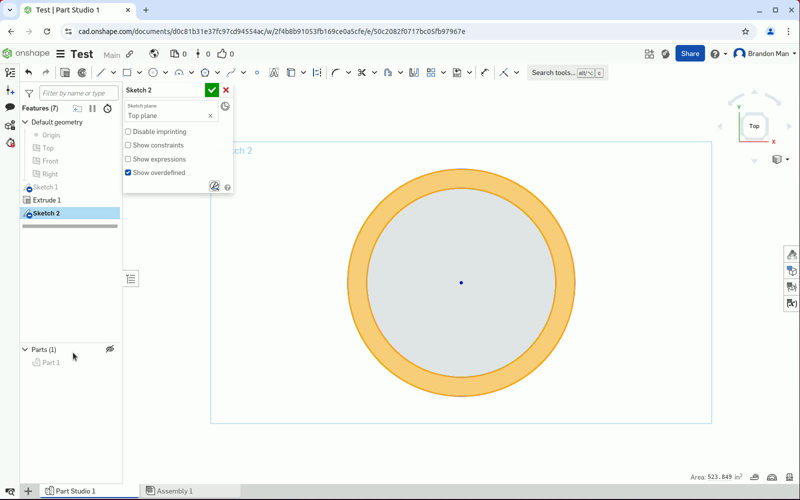
key(shift+e)
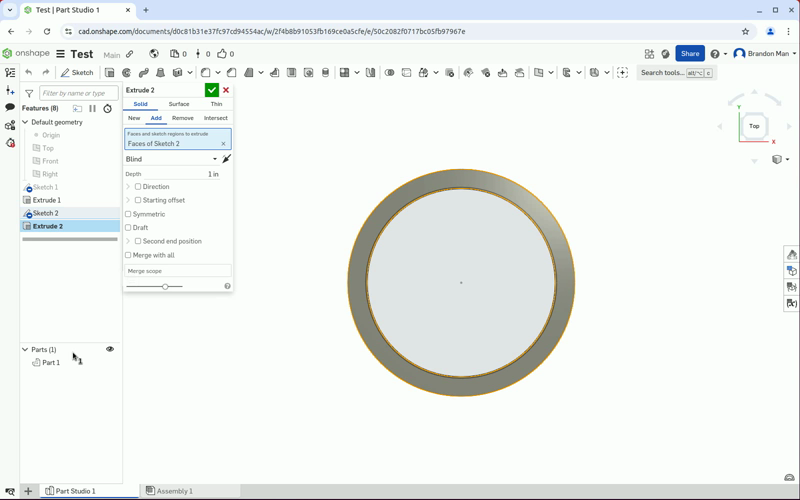
mouse_move(143, 106)
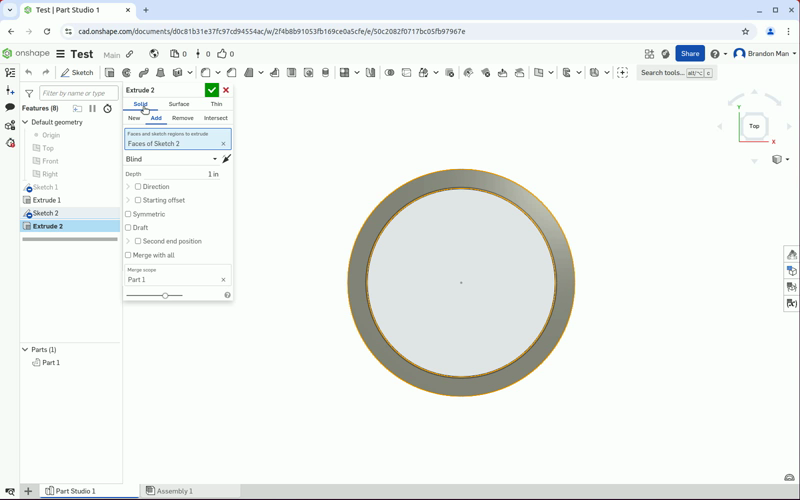
click(143, 106)
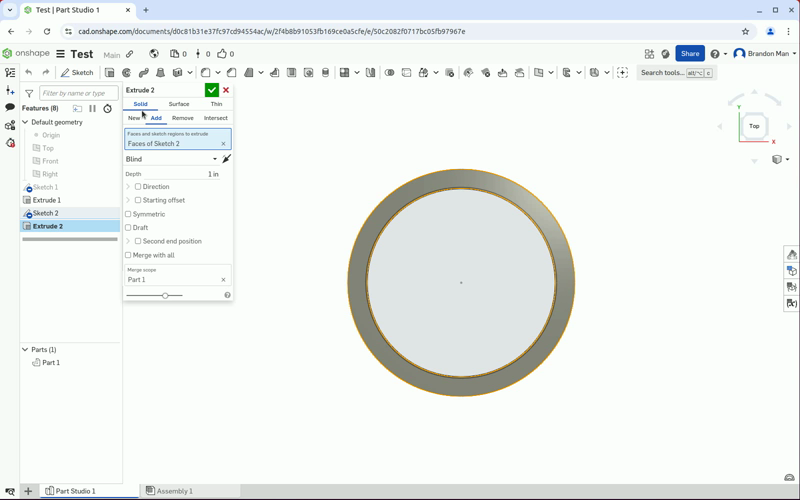
mouse_move(137, 120)
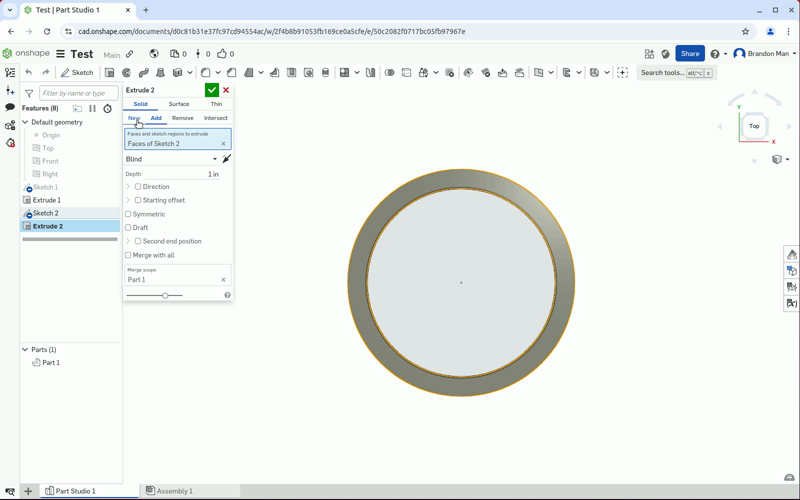
click(137, 120)
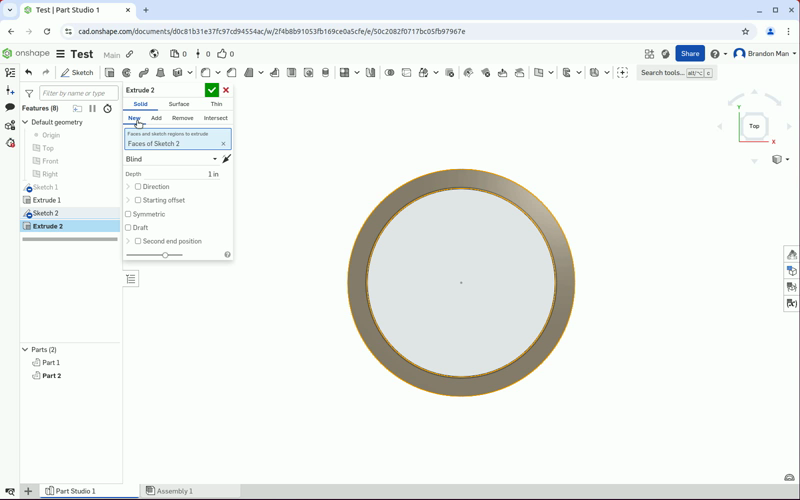
key(tab, 4)
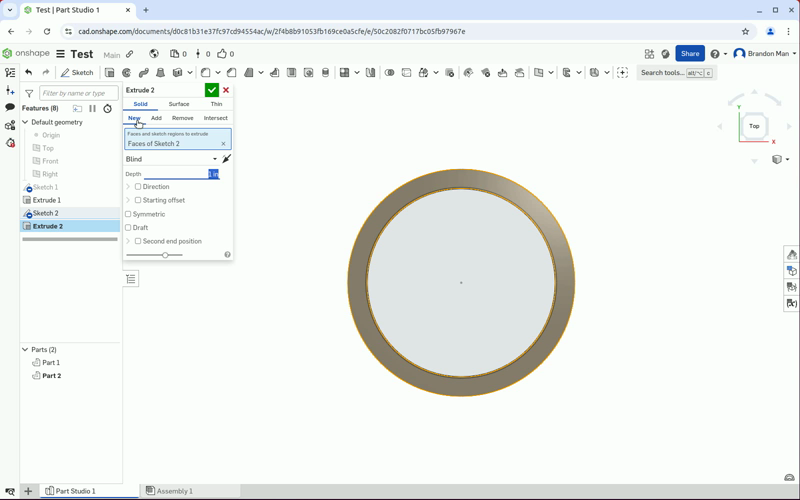
text(-0.241)
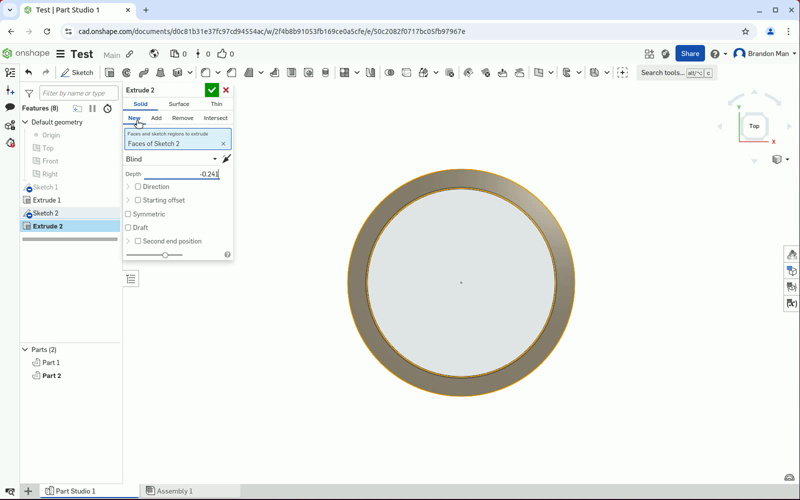
key(tab, 3)
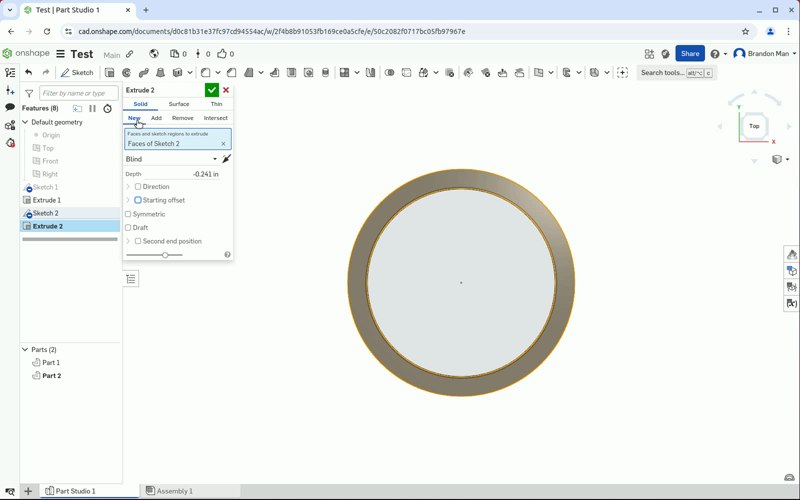
key(tab, 2)
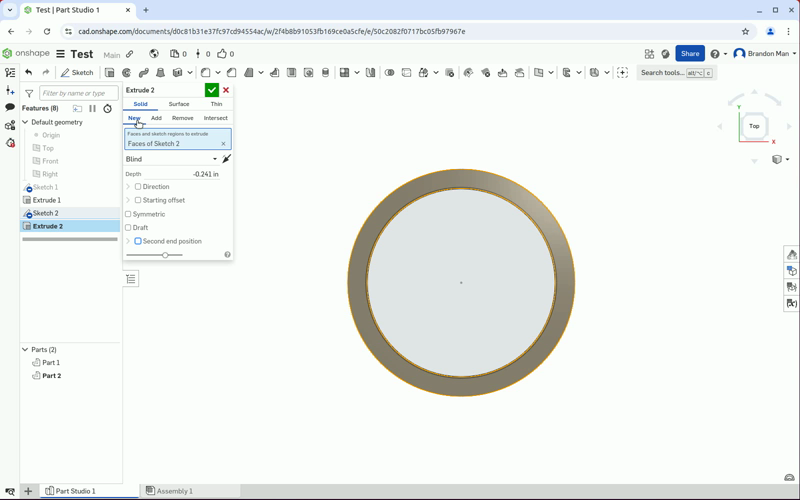
key(space)
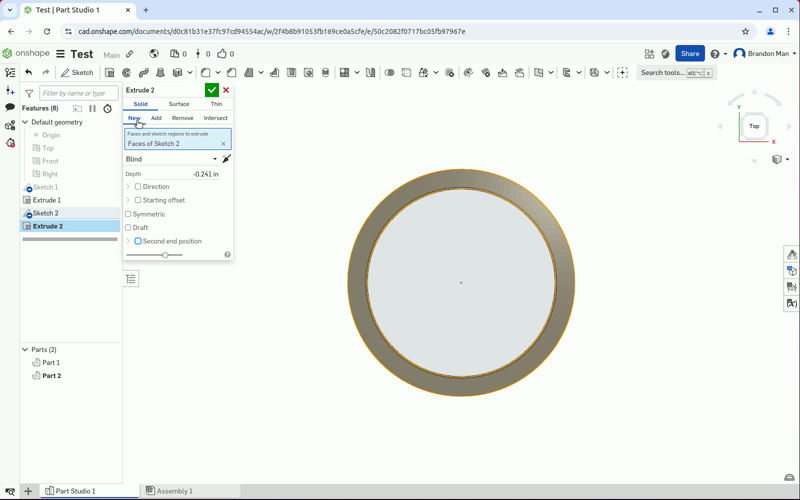
key(tab, 3)
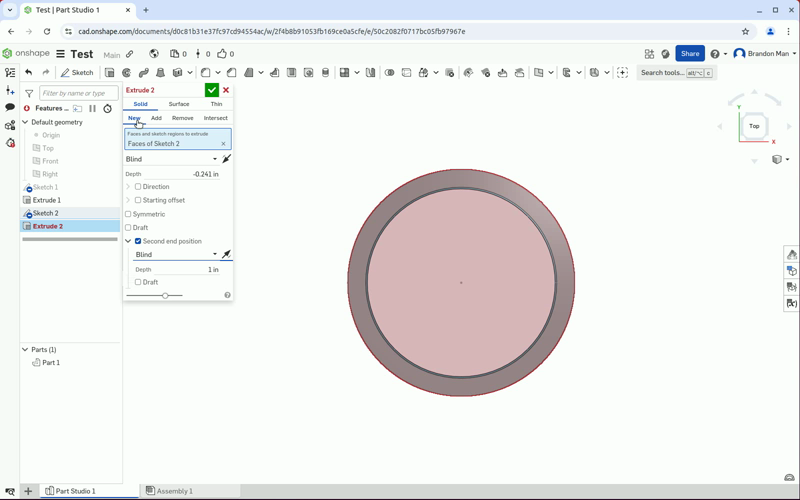
text(-0.241)
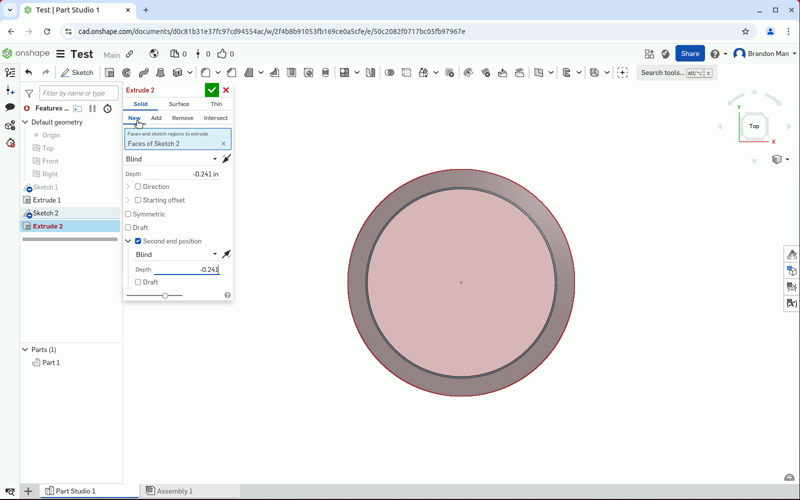
key(enter)
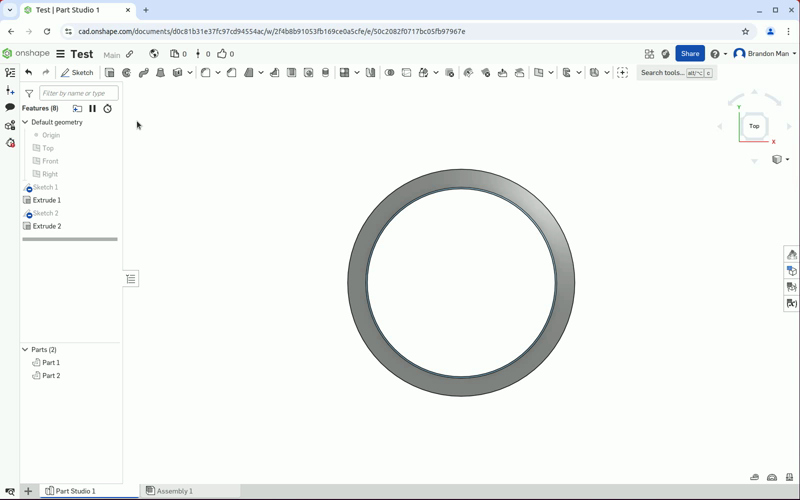
key(shift+h)
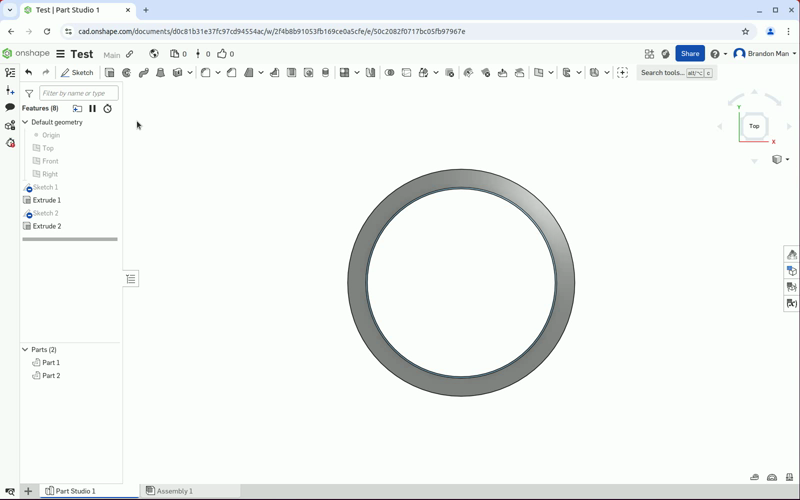
key(shift+h)
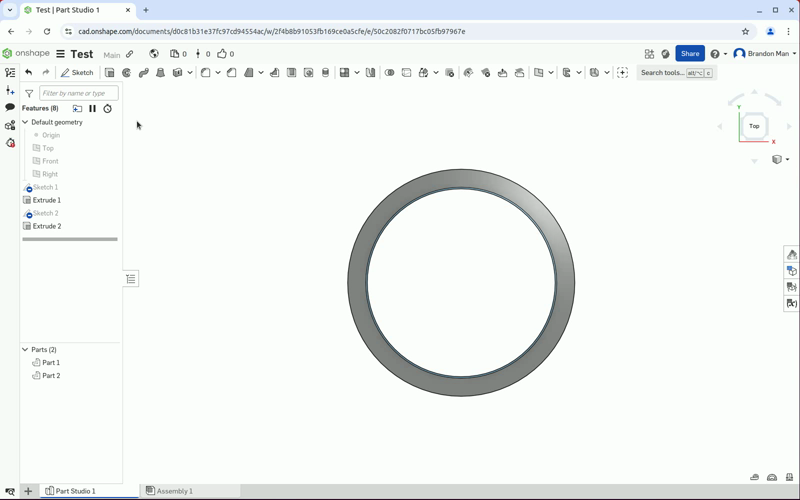
key(shift+7)
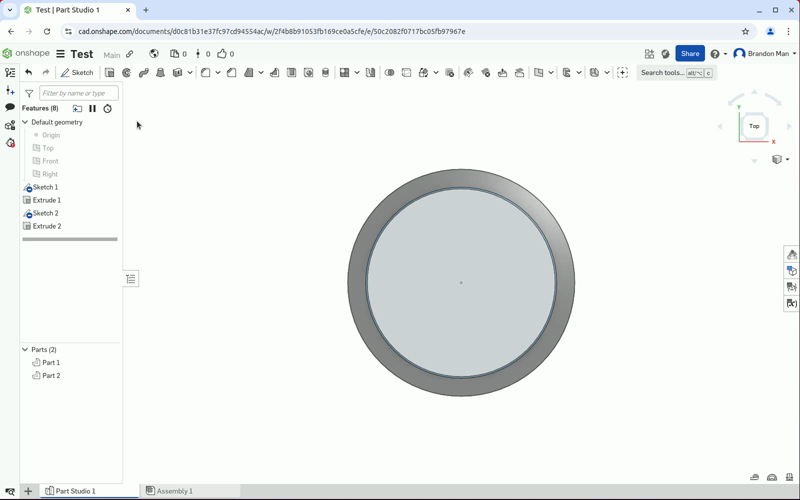
key(up, 3)
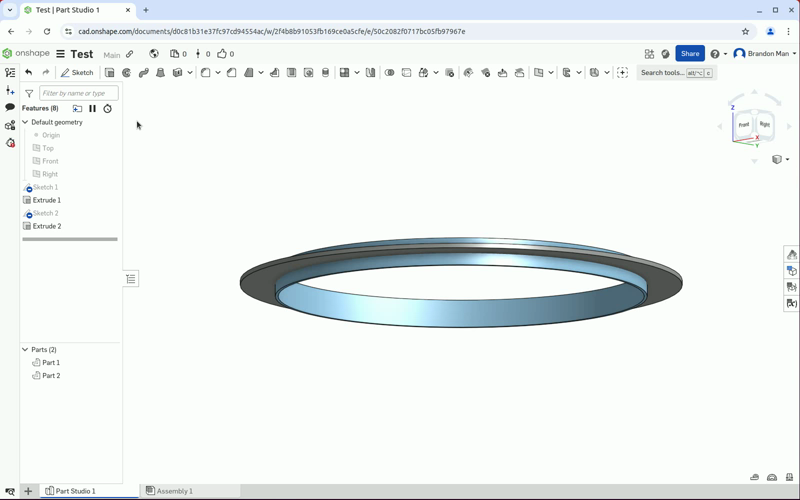
key(left, 3)
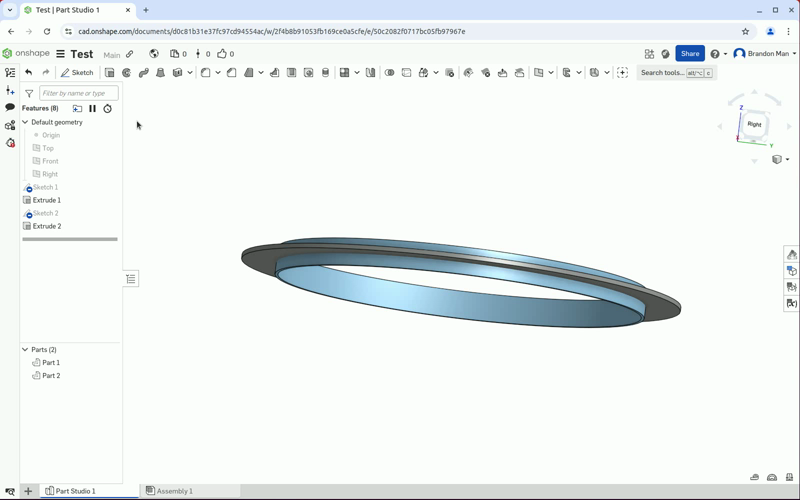
key(right, 3)
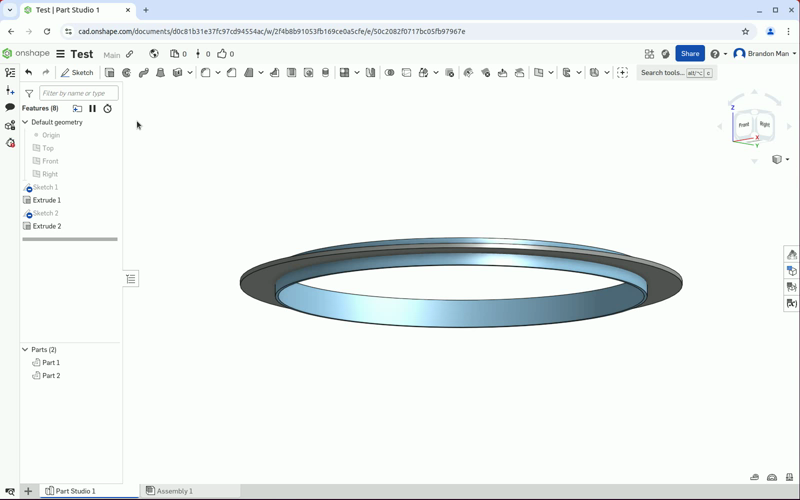
key(down, 3)
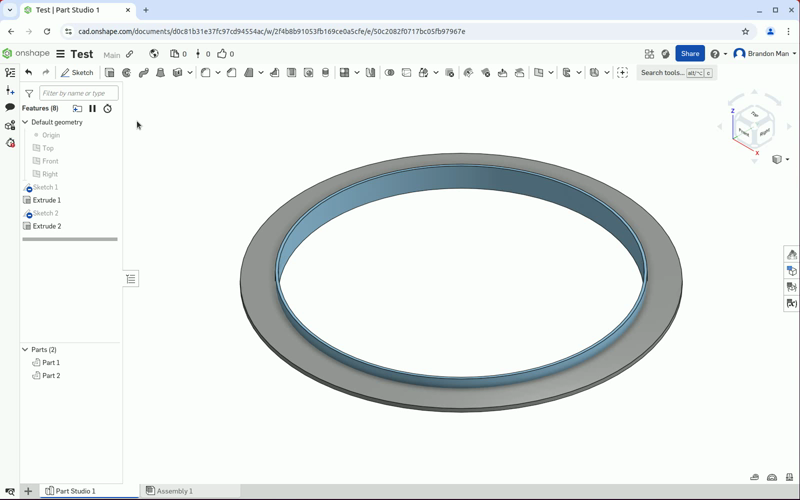
mouse_move(73, 189)
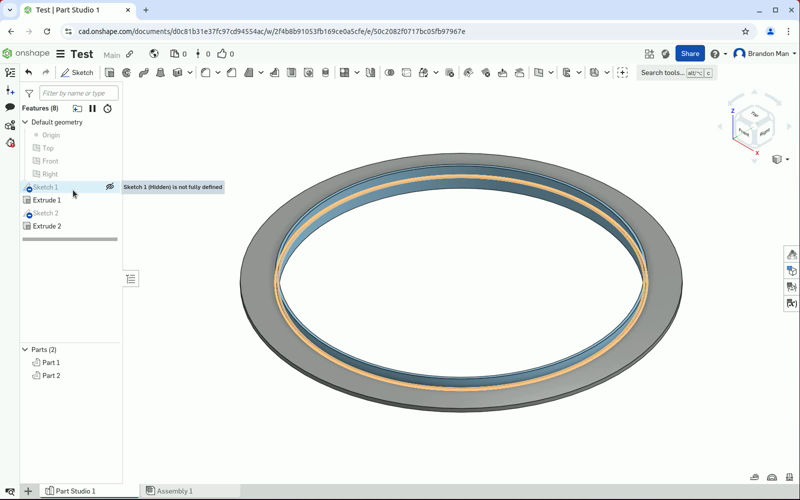
click(73, 189)